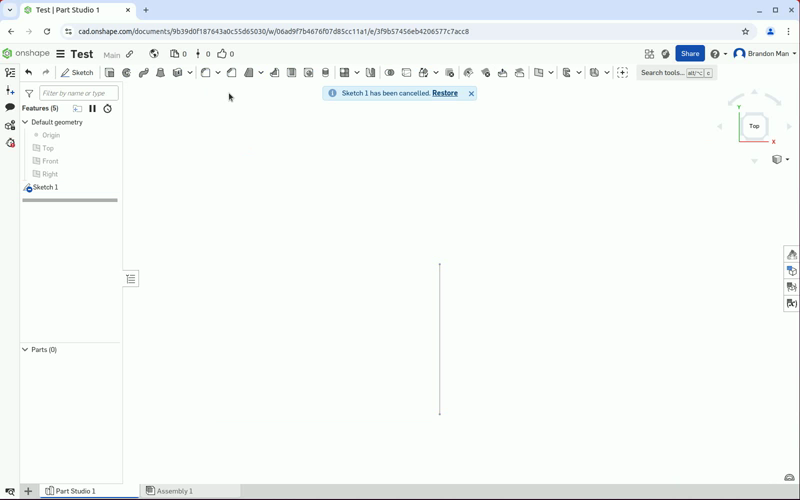
key(shift+h)
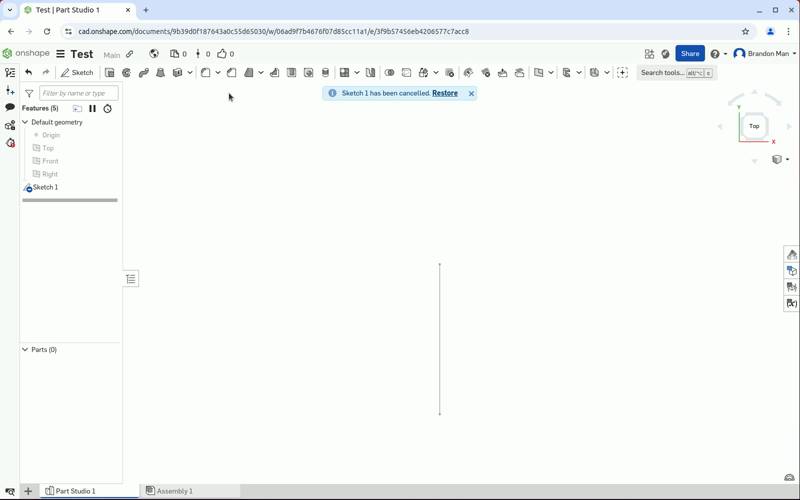
key(shift+s)
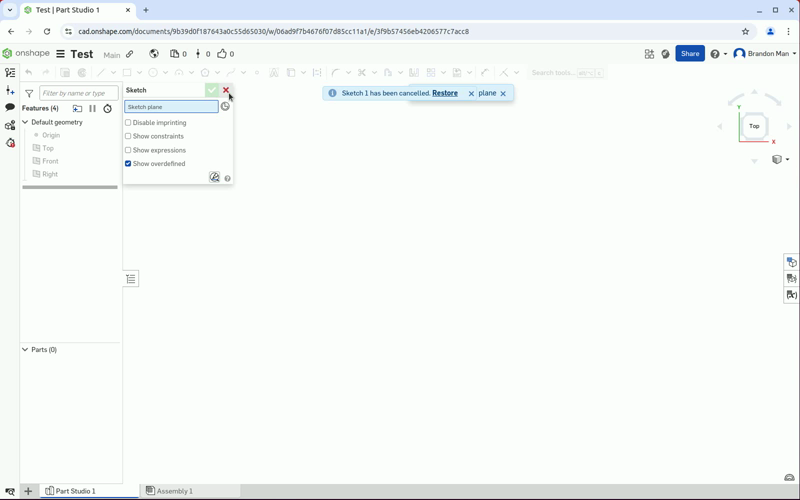
mouse_move(73, 150)
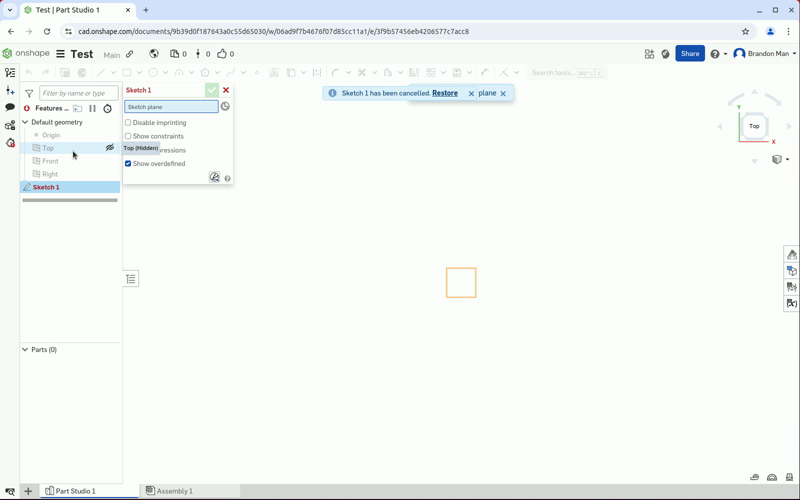
click(73, 150)
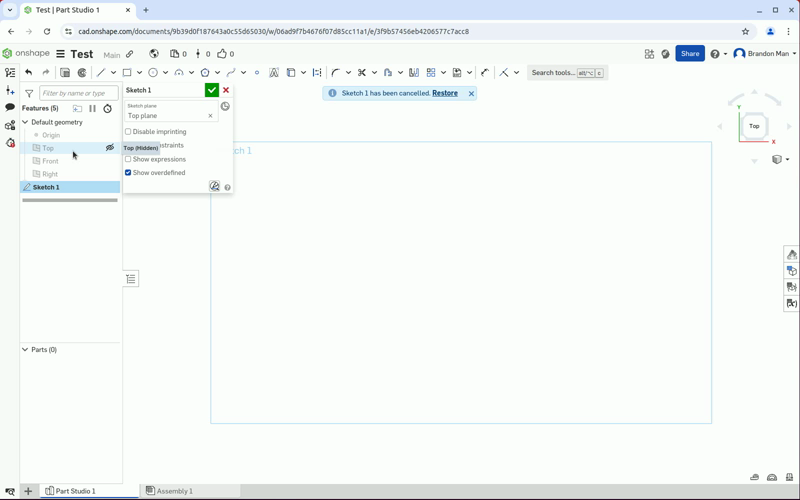
mouse_move(73, 352)
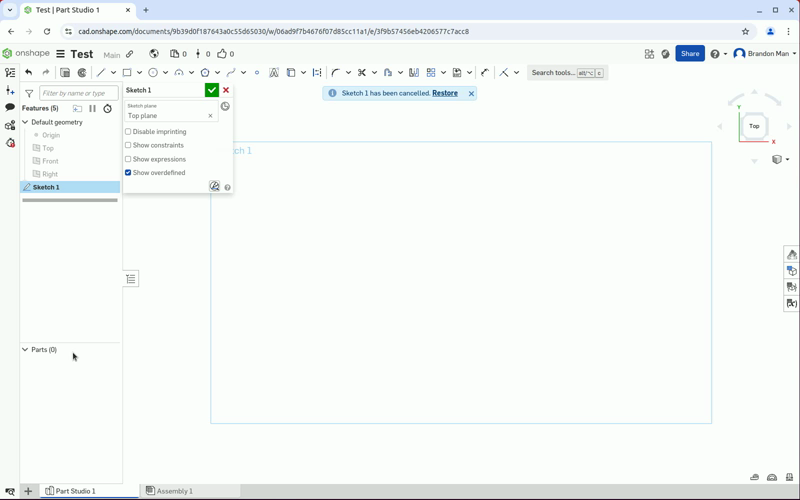
key(y)
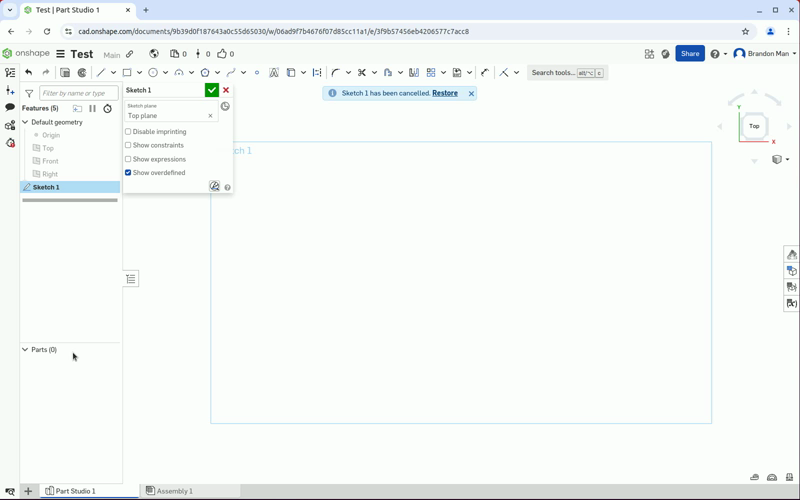
key(a)
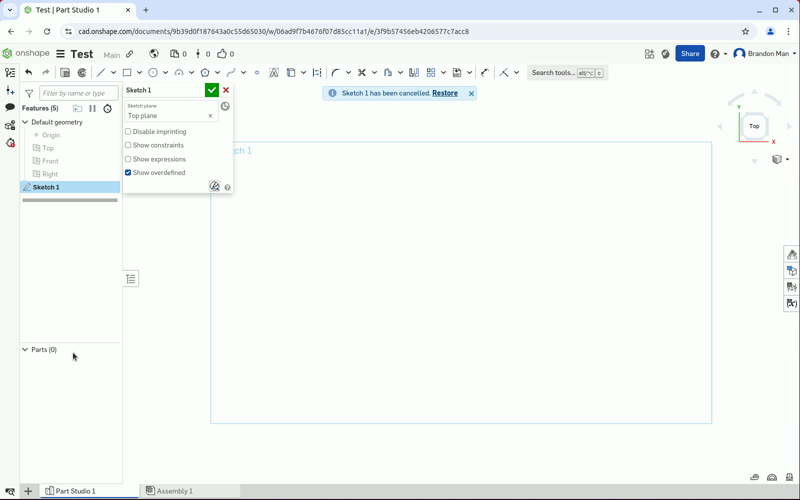
key_down(shift)
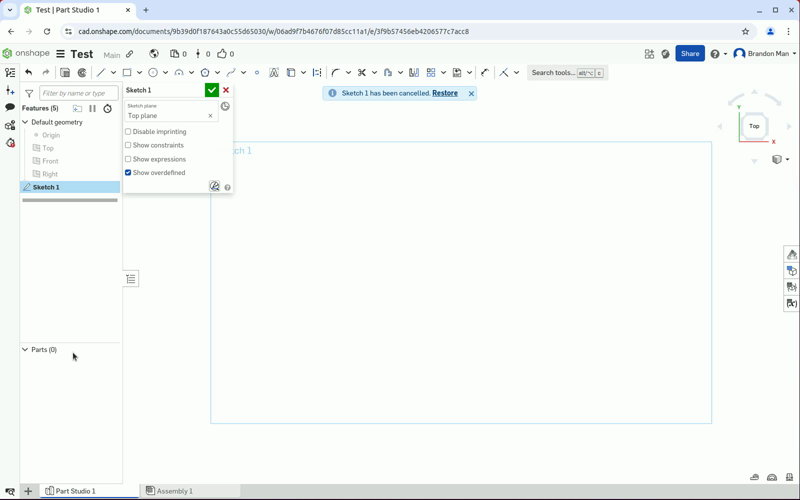
mouse_move(477, 299)
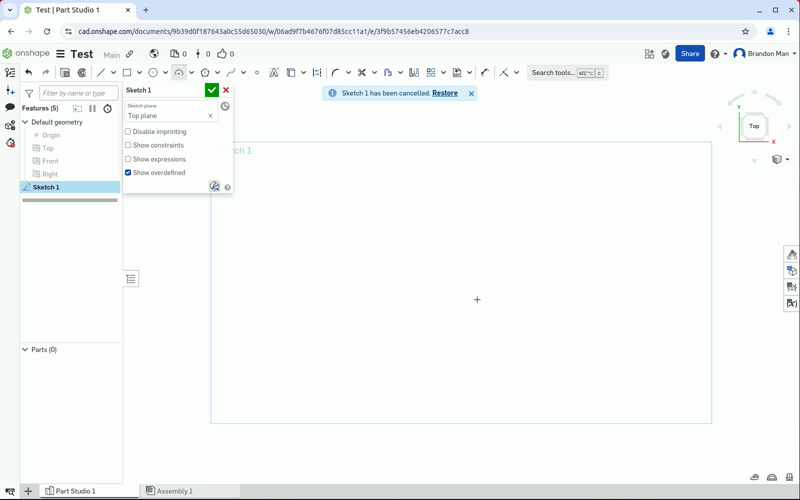
click(477, 299)
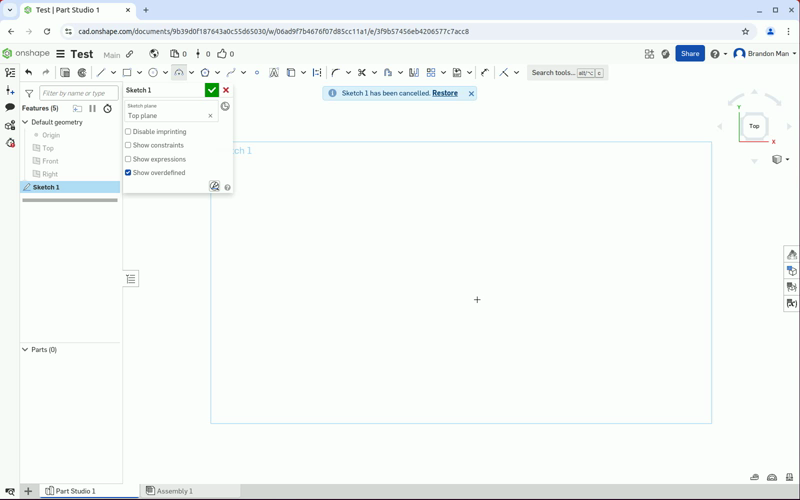
key_up(shift)
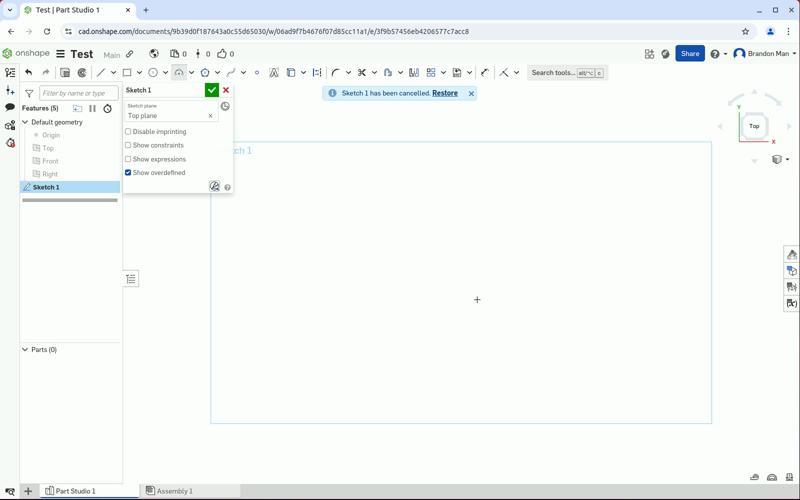
key_down(shift)
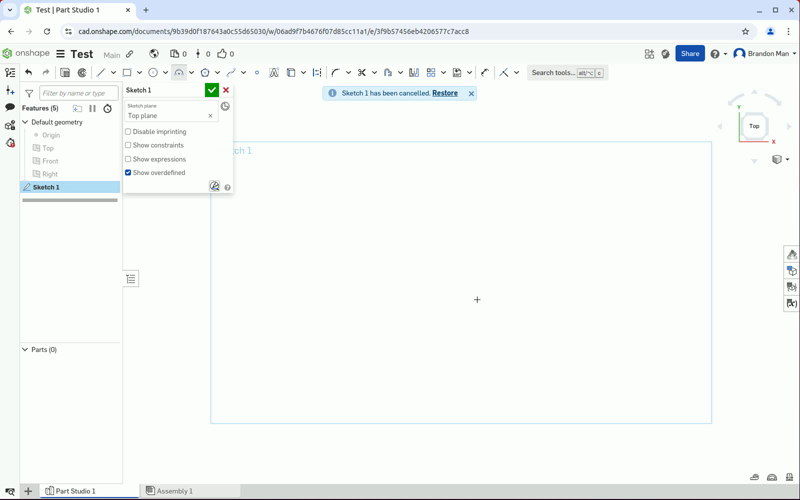
mouse_move(557, 379)
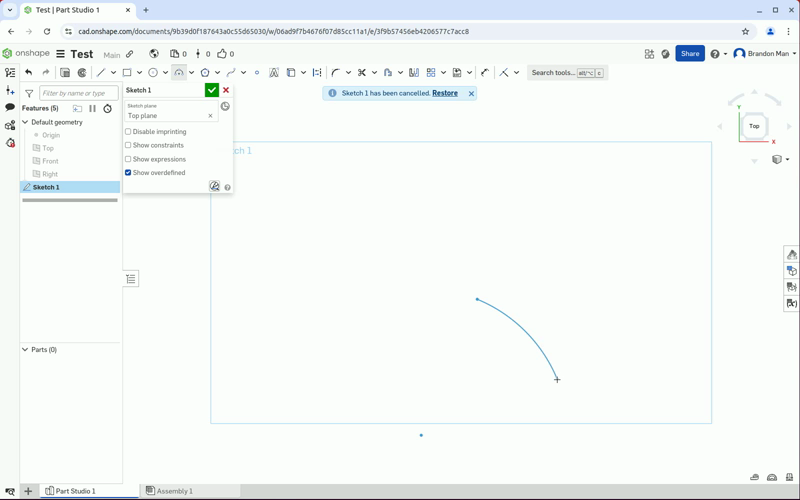
click(557, 379)
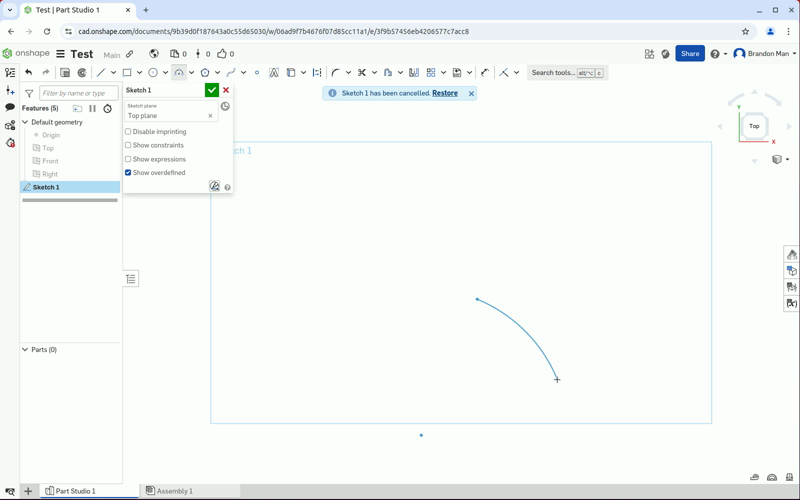
mouse_move(476, 379)
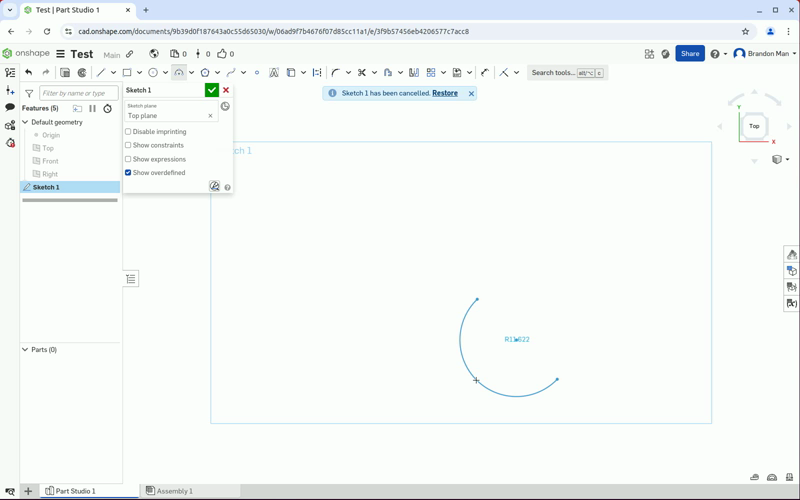
click(476, 379)
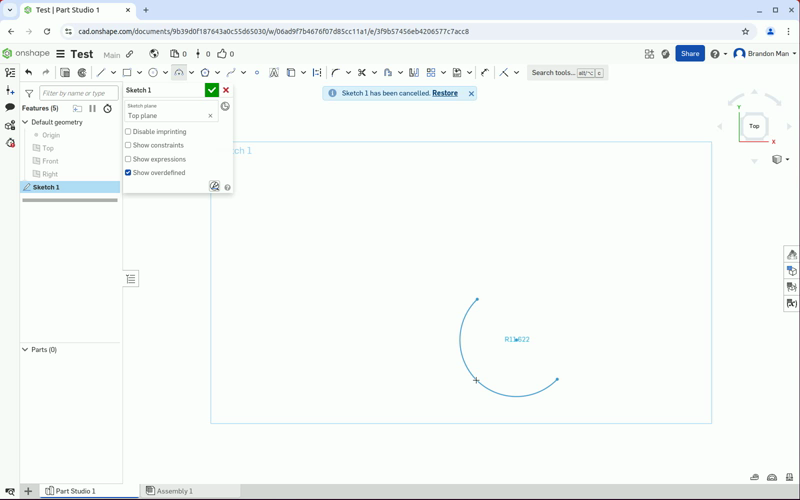
key_up(shift)
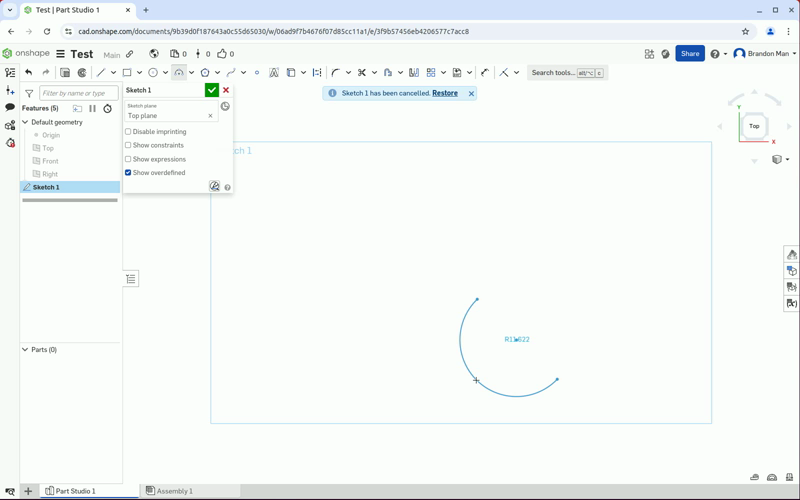
key(esc)
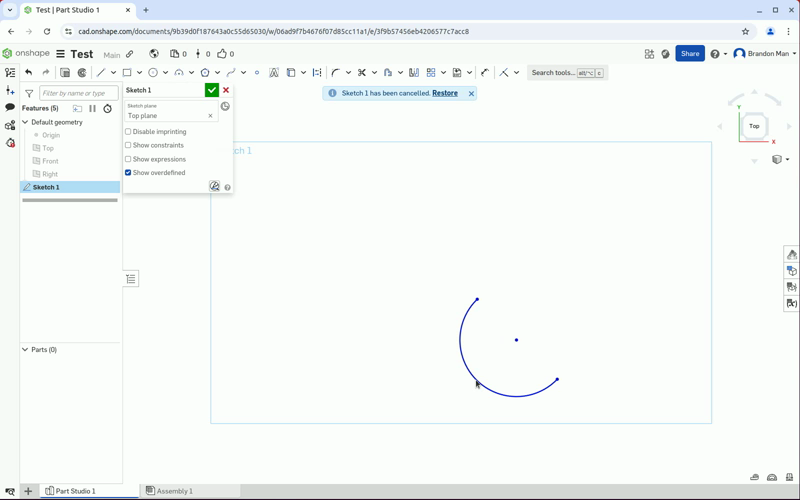
key(l)
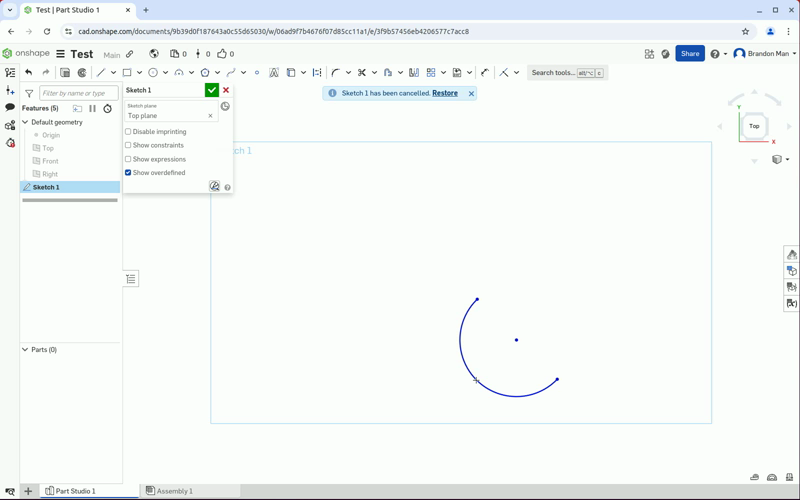
mouse_move(557, 379)
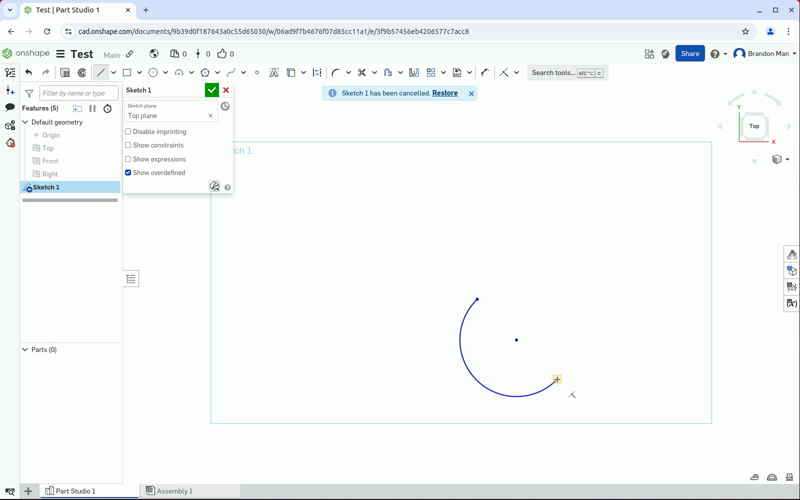
click(557, 379)
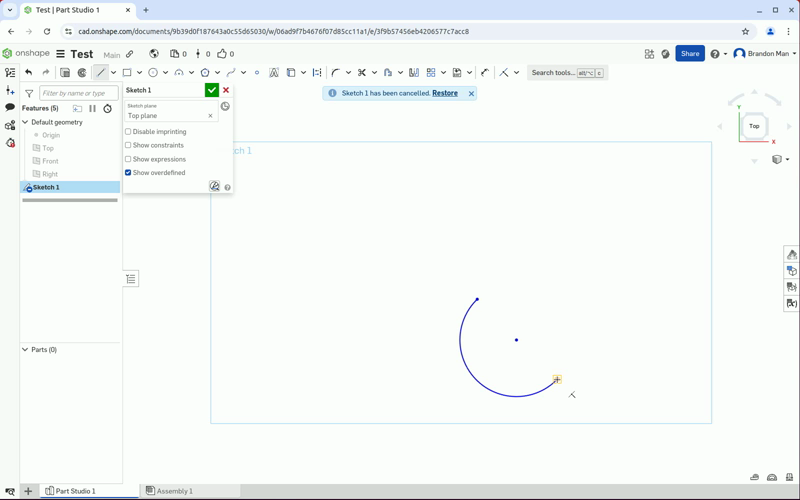
key_down(shift)
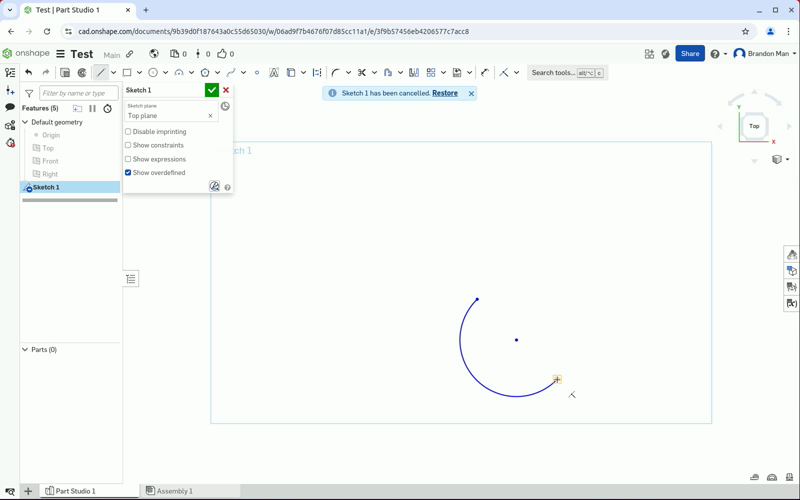
mouse_move(587, 379)
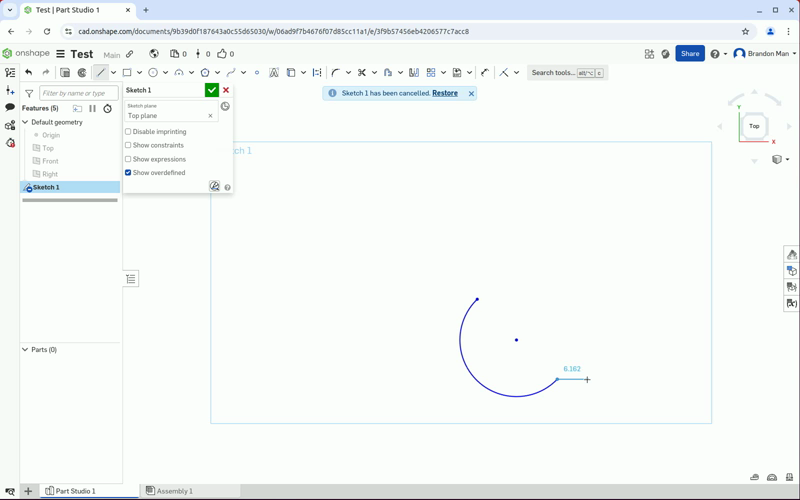
mouse_move(537, 359)
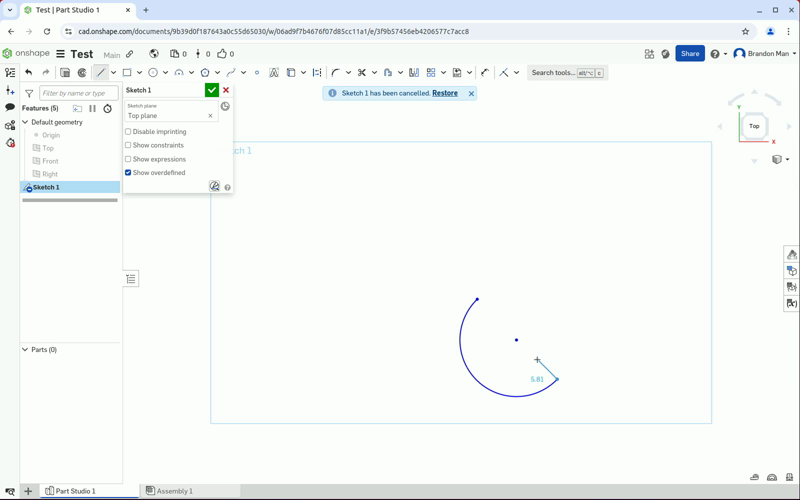
click(537, 359)
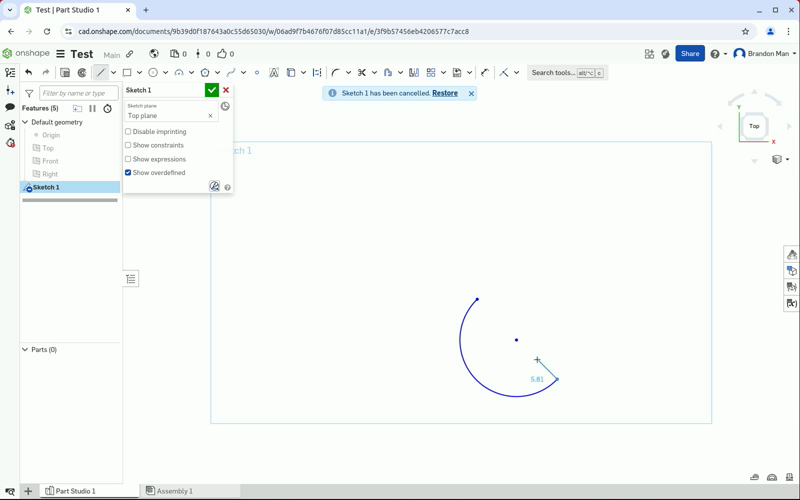
key_up(shift)
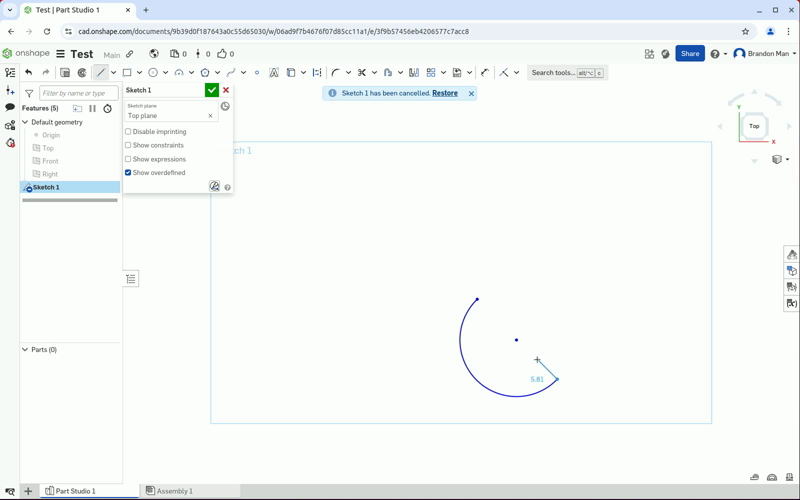
key(esc)
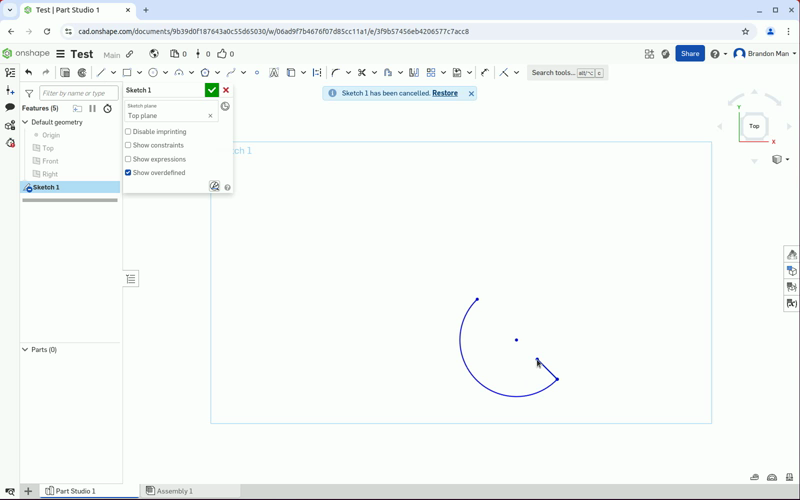
key(a)
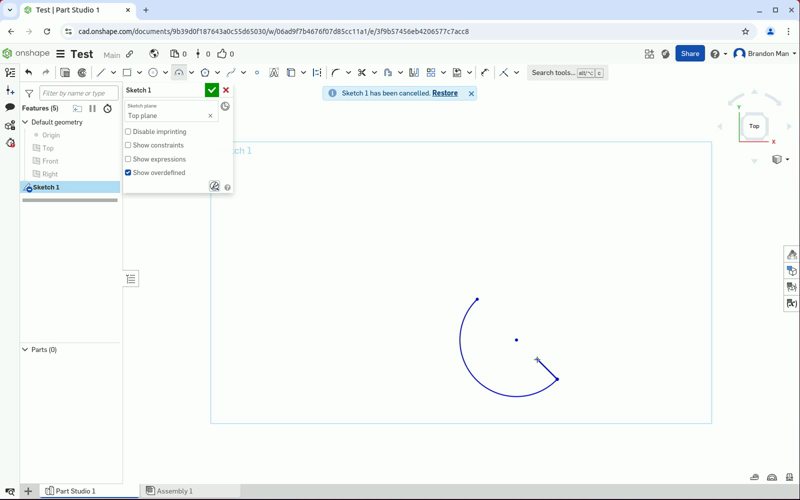
mouse_move(537, 359)
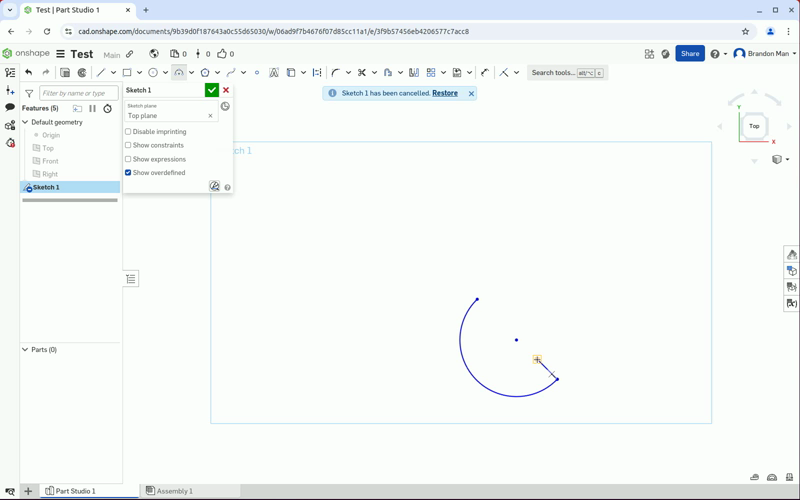
click(537, 359)
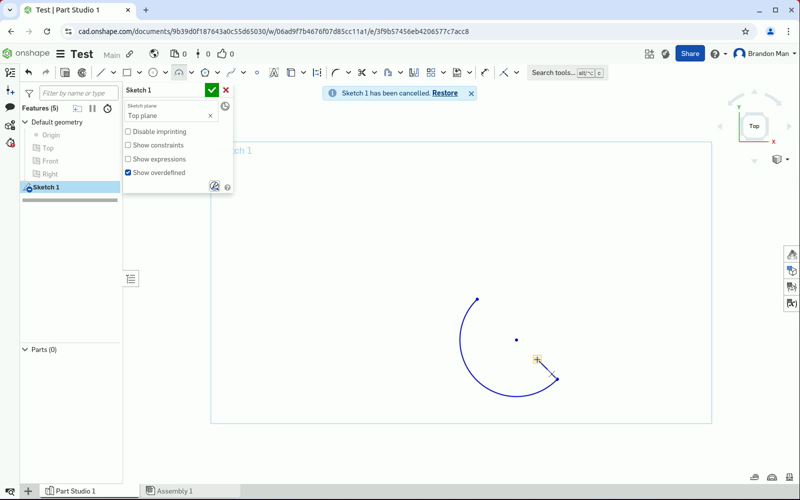
key_down(shift)
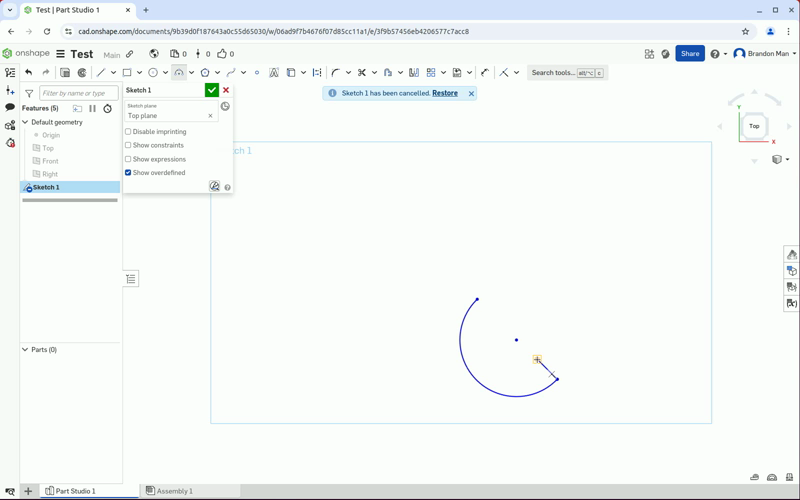
mouse_move(497, 319)
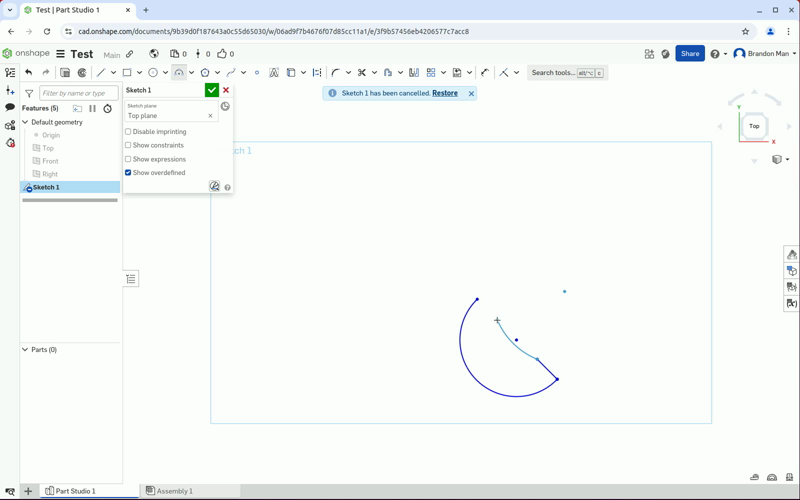
click(497, 319)
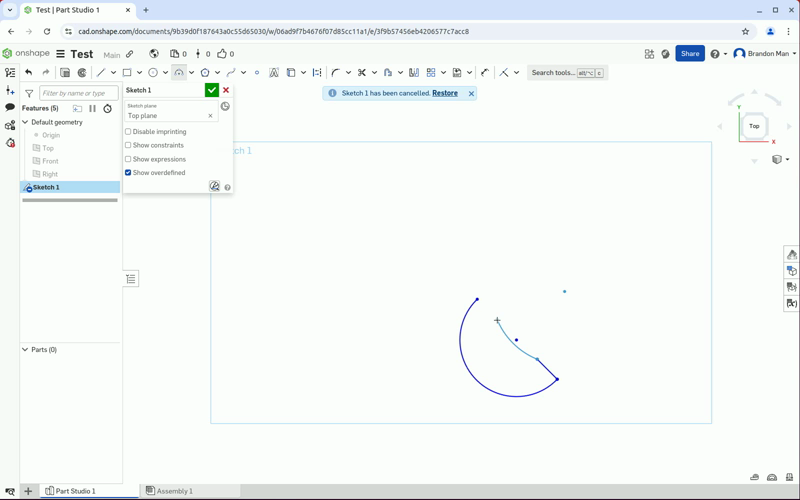
mouse_move(496, 359)
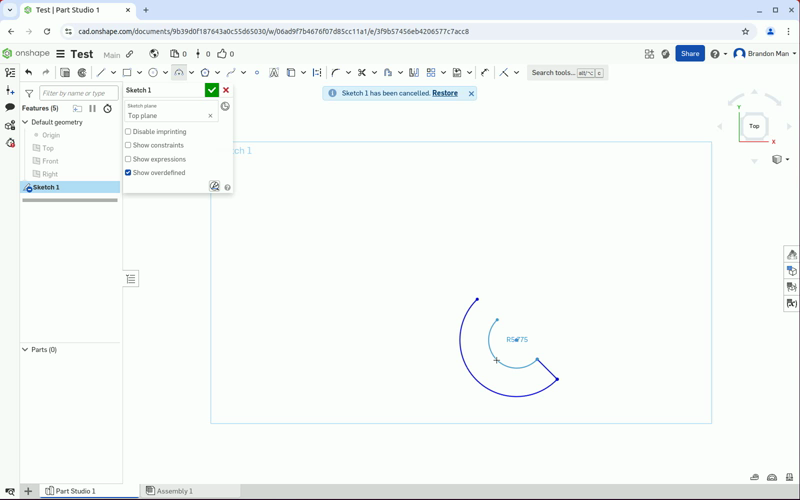
click(496, 359)
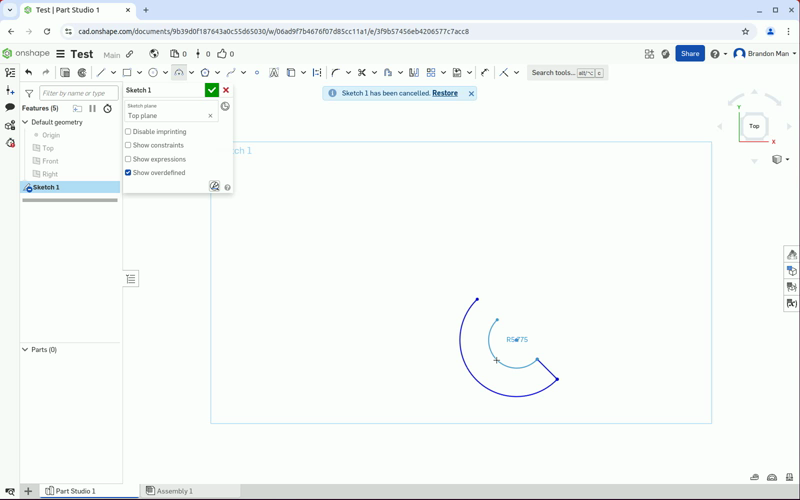
key_up(shift)
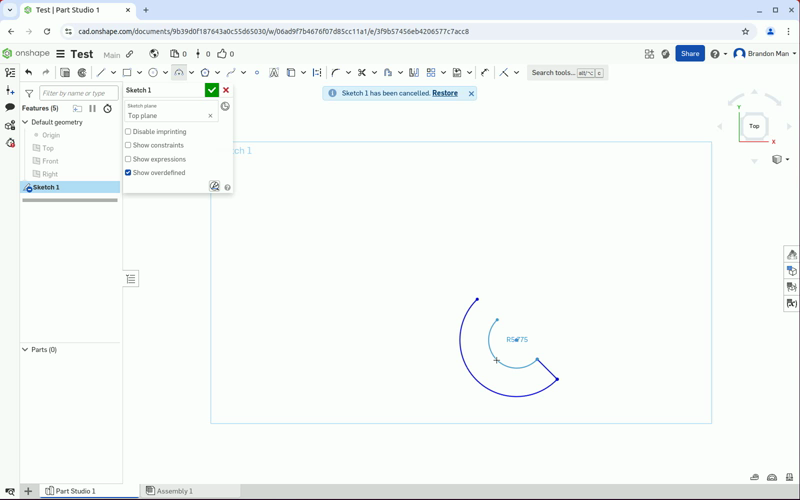
key(esc)
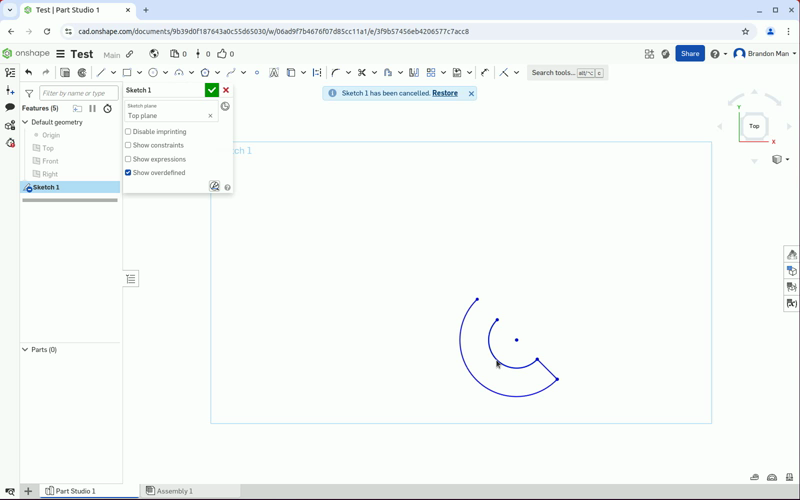
key(l)
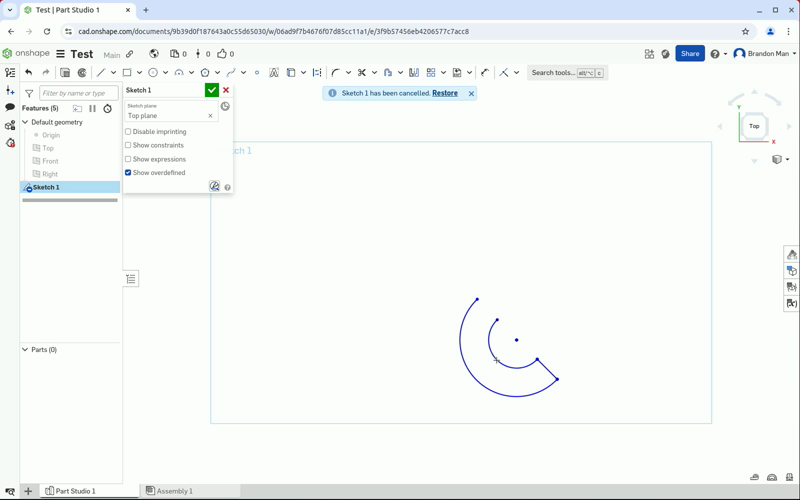
mouse_move(497, 319)
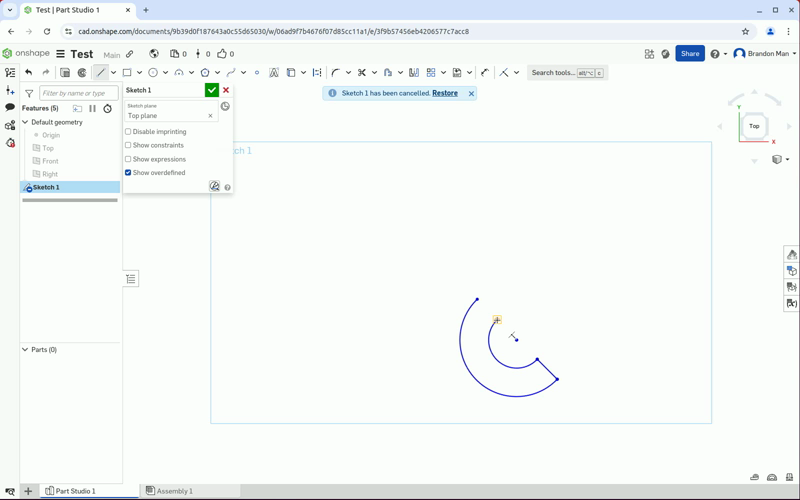
click(497, 319)
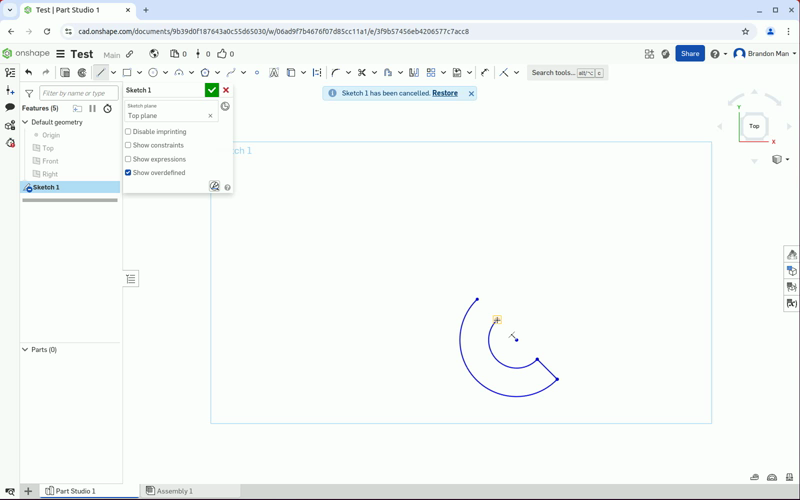
mouse_move(527, 319)
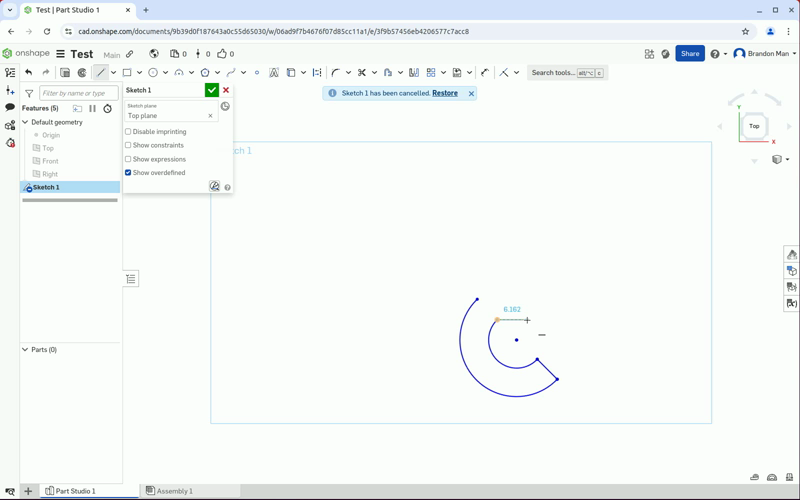
key_down(shift)
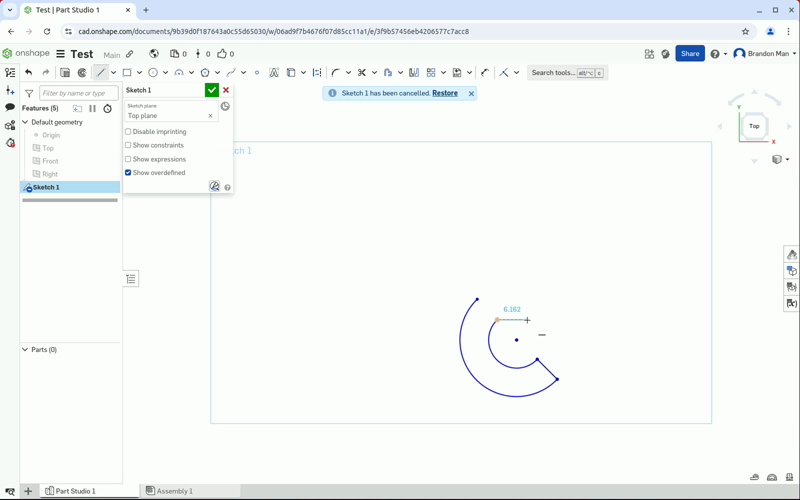
mouse_move(477, 299)
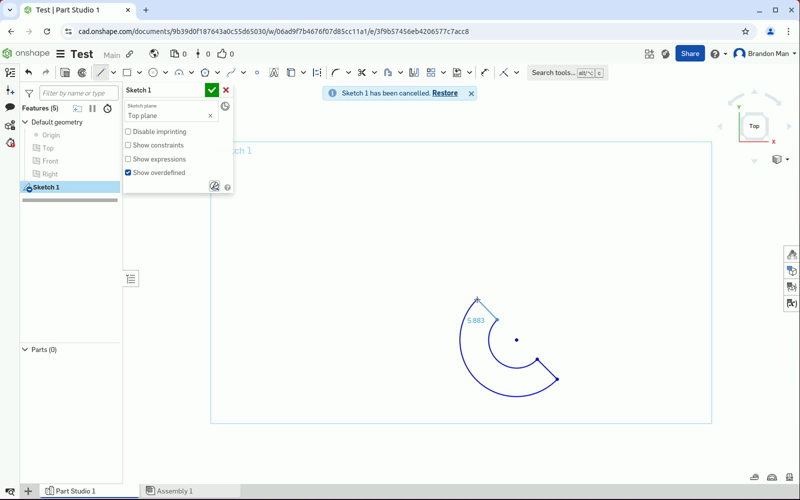
key_up(shift)
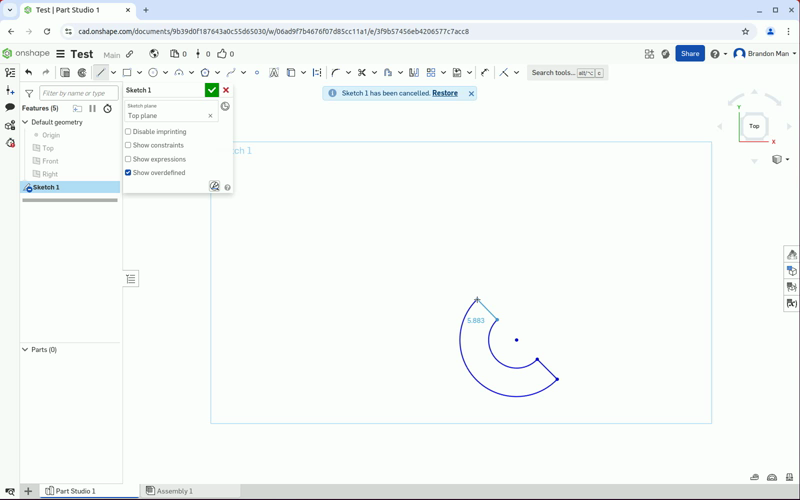
click(477, 299)
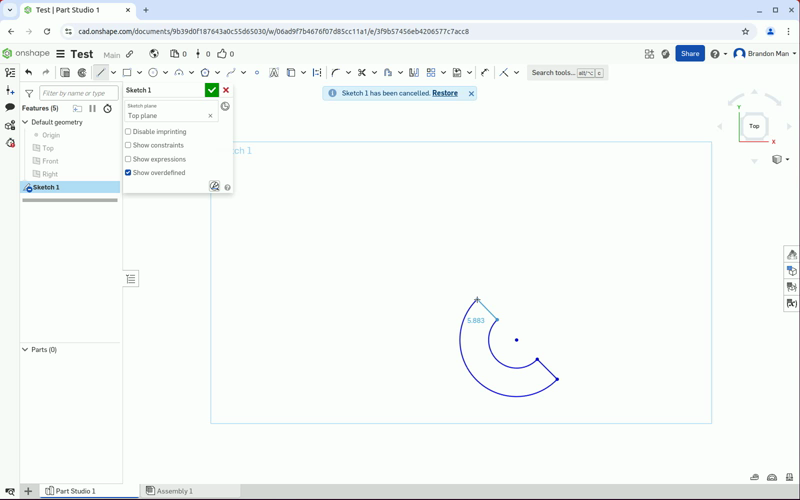
key(esc)
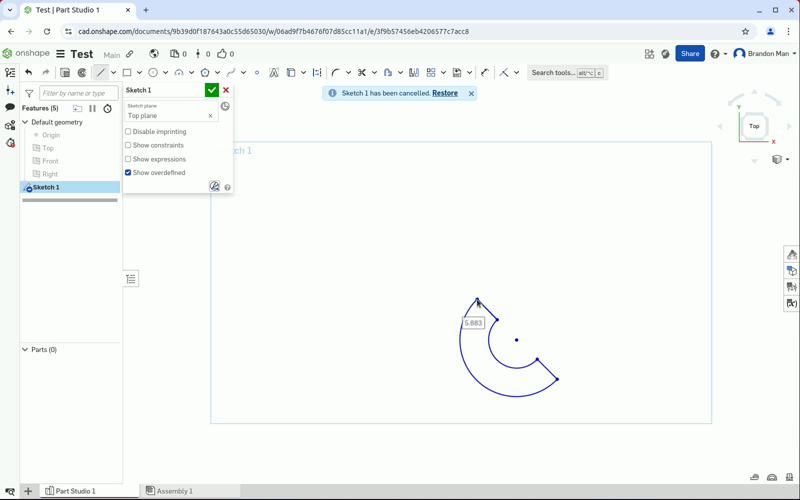
mouse_move(535, 369)
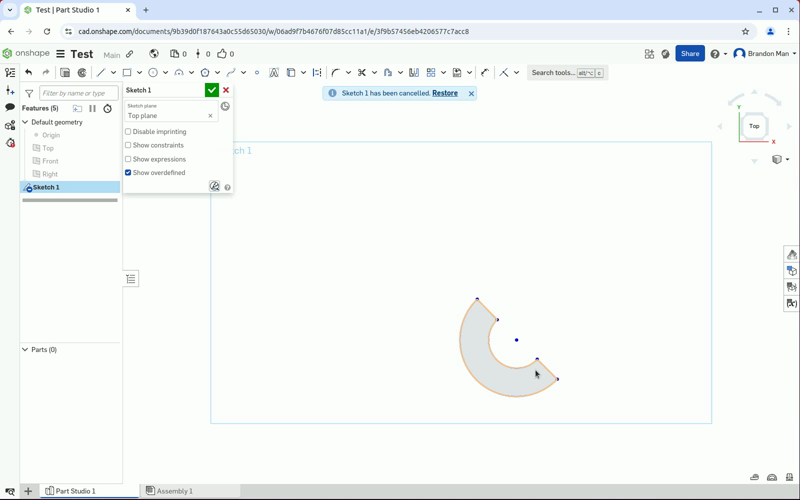
click(535, 369)
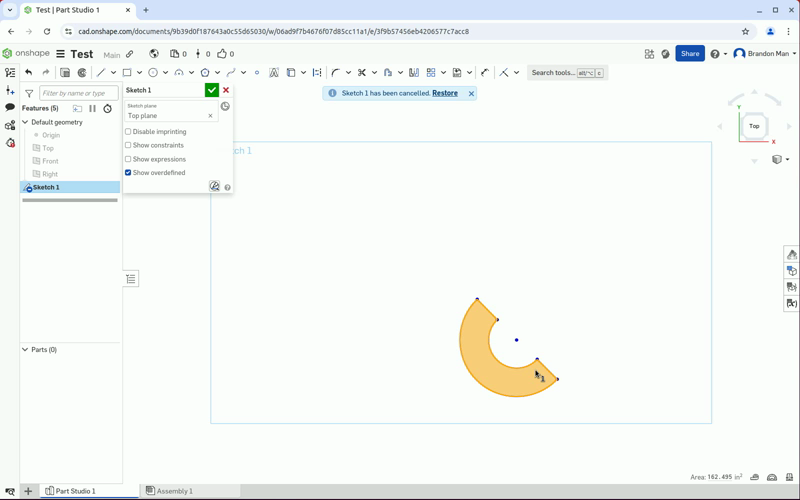
mouse_move(73, 352)
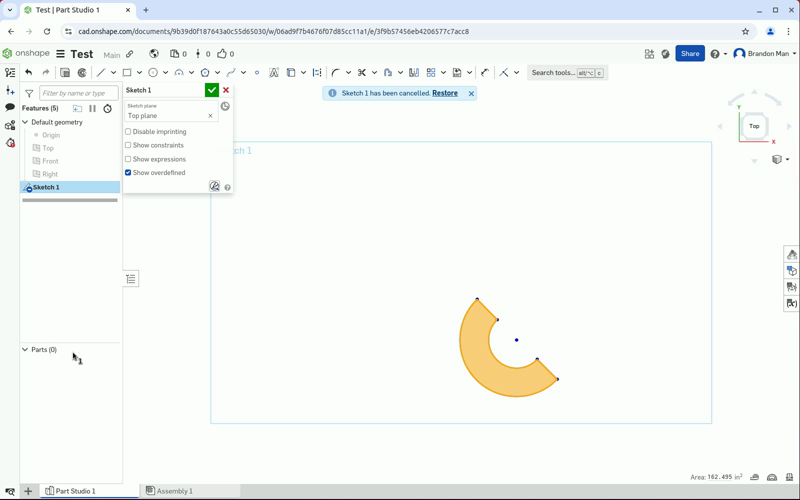
key(shift+y)
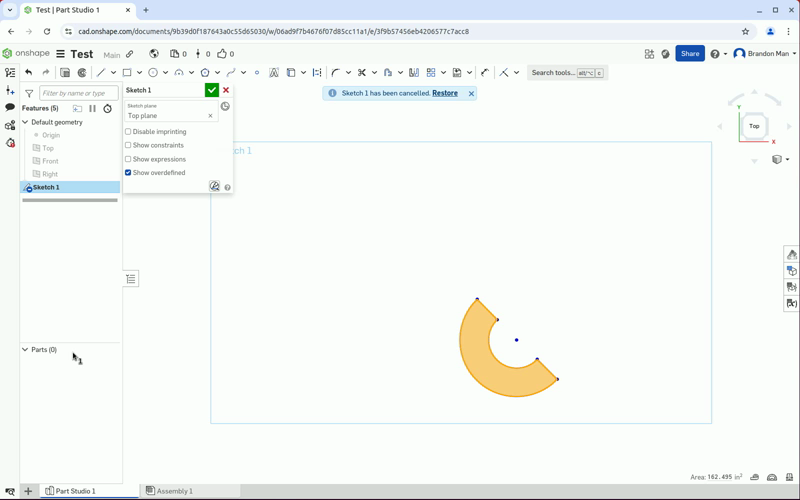
key(shift+e)
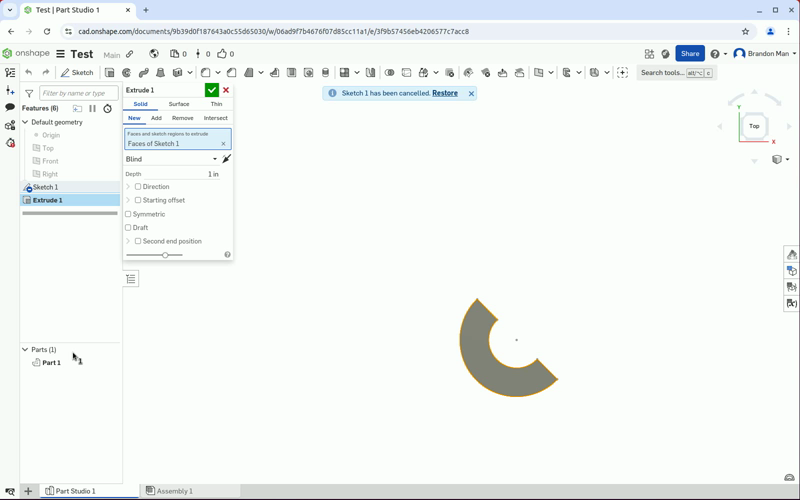
mouse_move(143, 106)
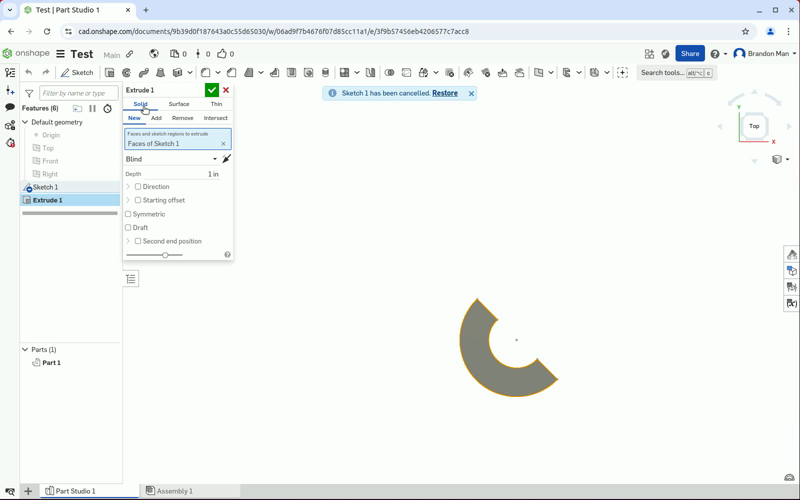
click(143, 106)
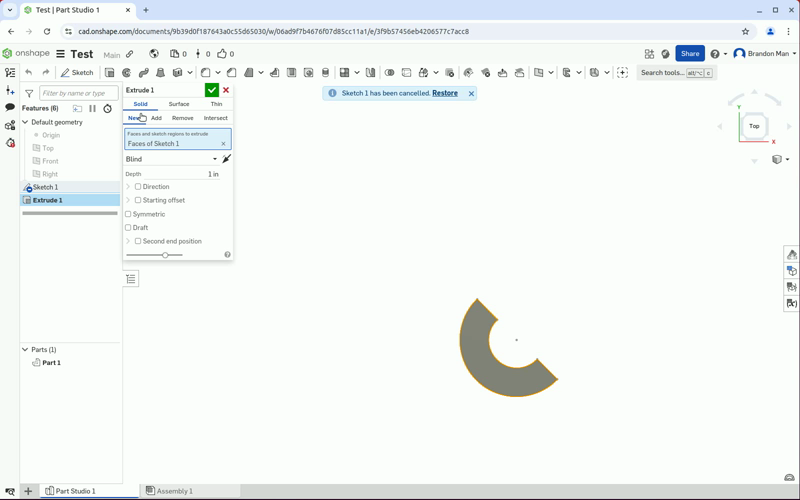
mouse_move(137, 120)
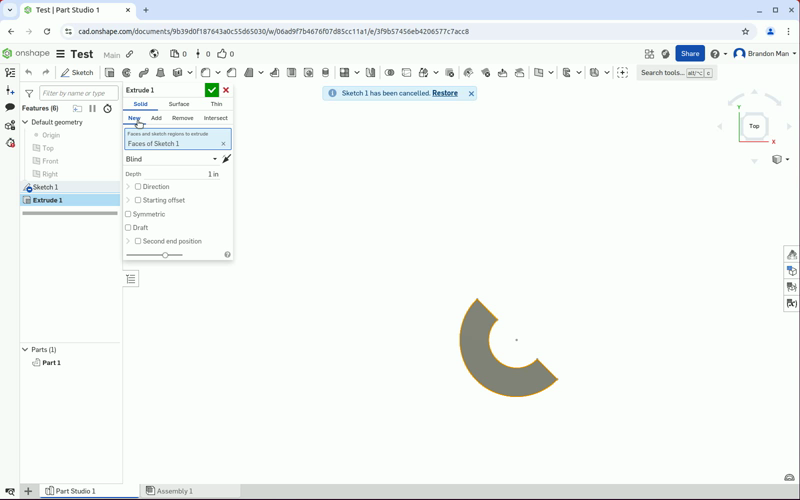
click(137, 120)
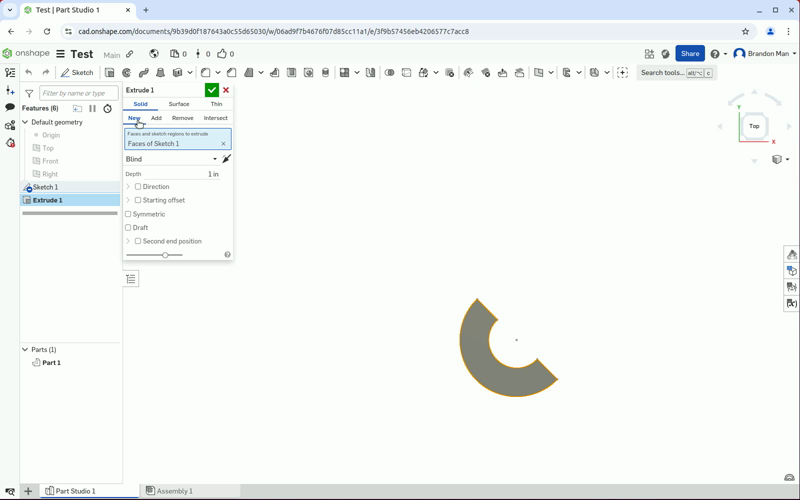
key(tab, 4)
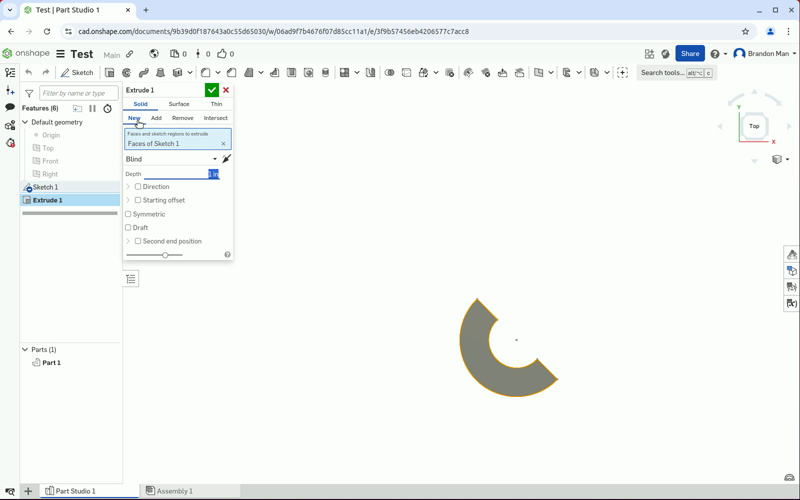
text(0.722)
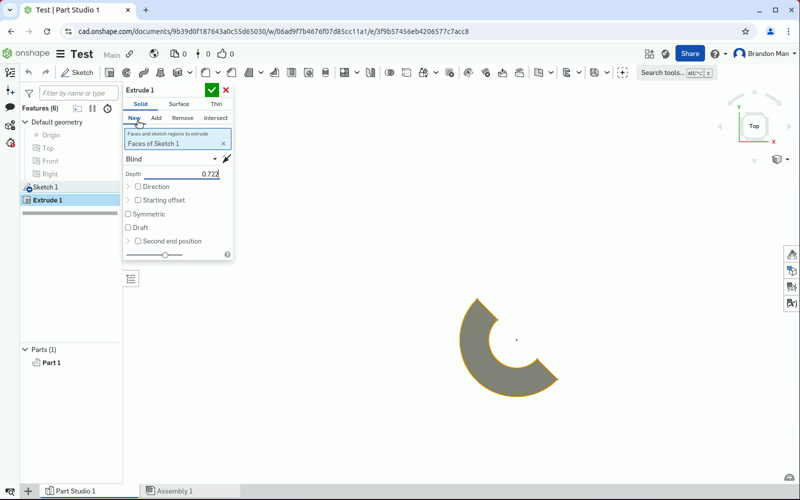
key(enter)
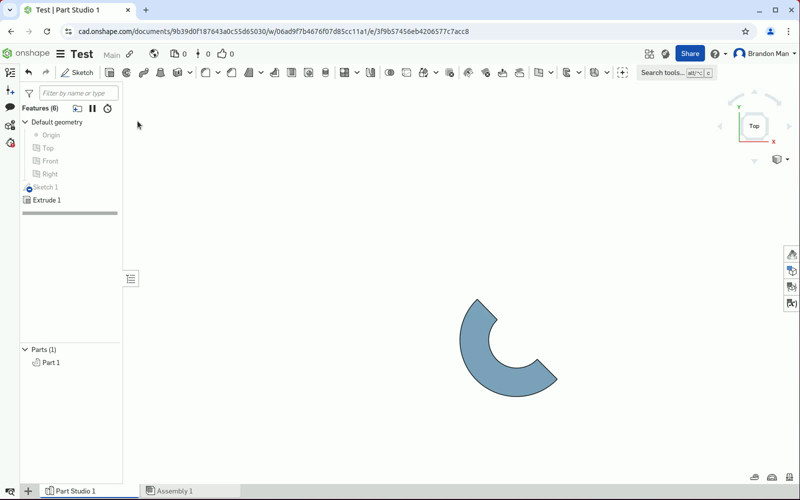
key(shift+h)
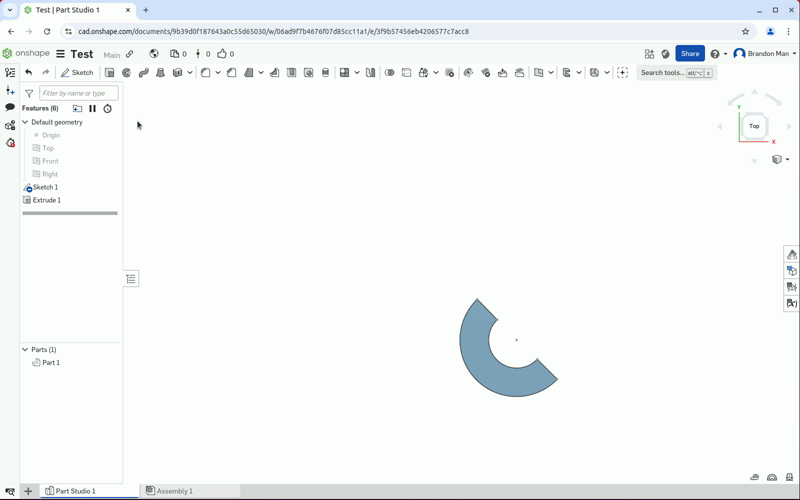
key(shift+h)
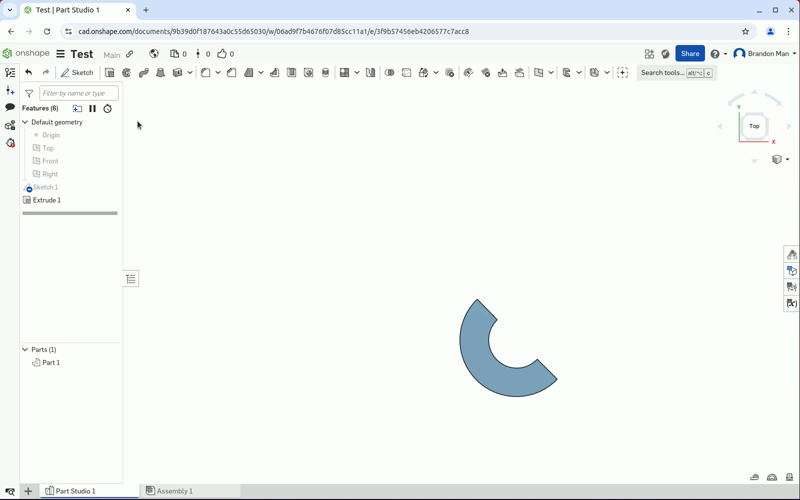
mouse_move(73, 189)
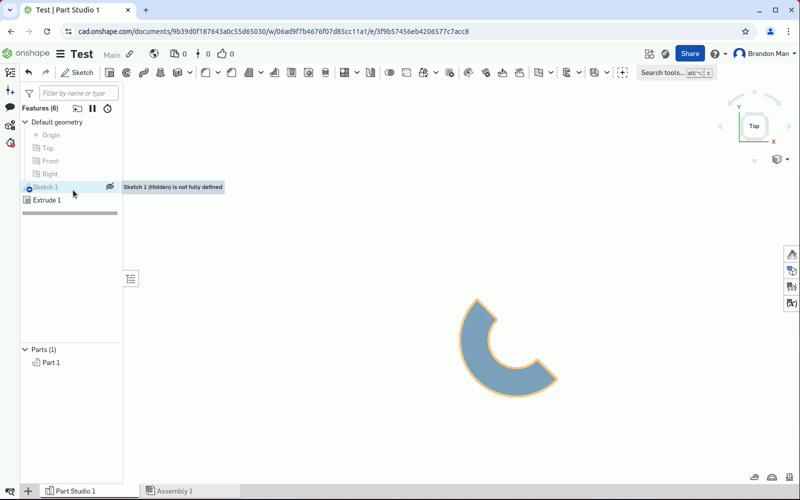
click(73, 189)
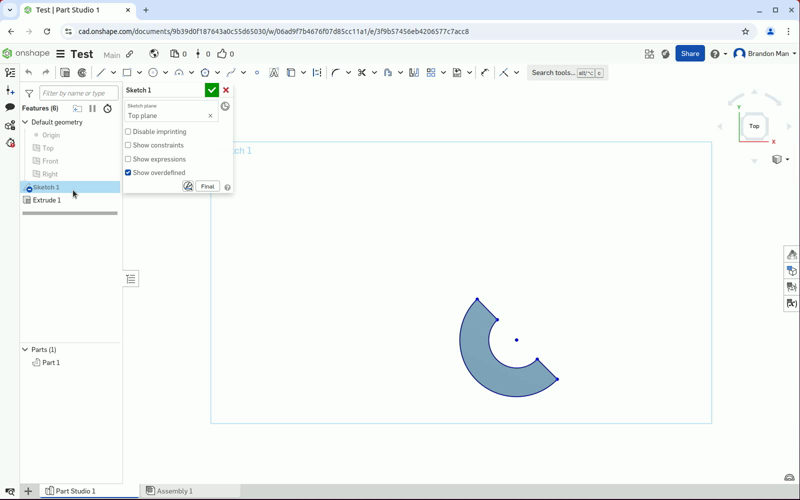
mouse_move(229, 92)
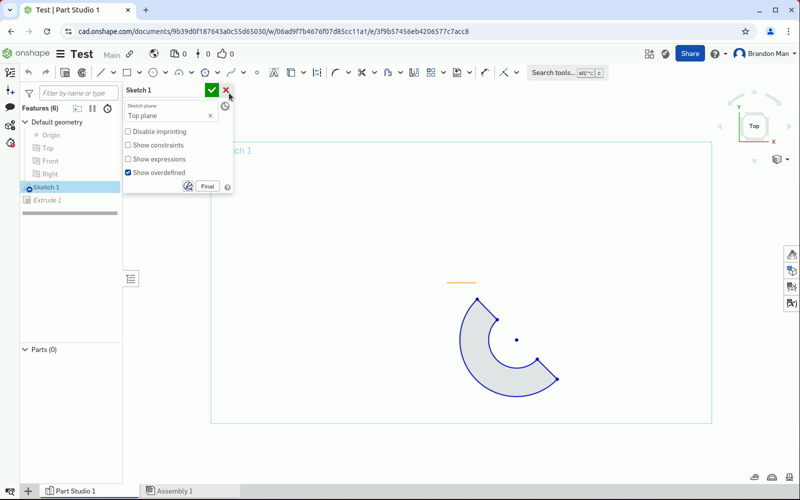
click(229, 92)
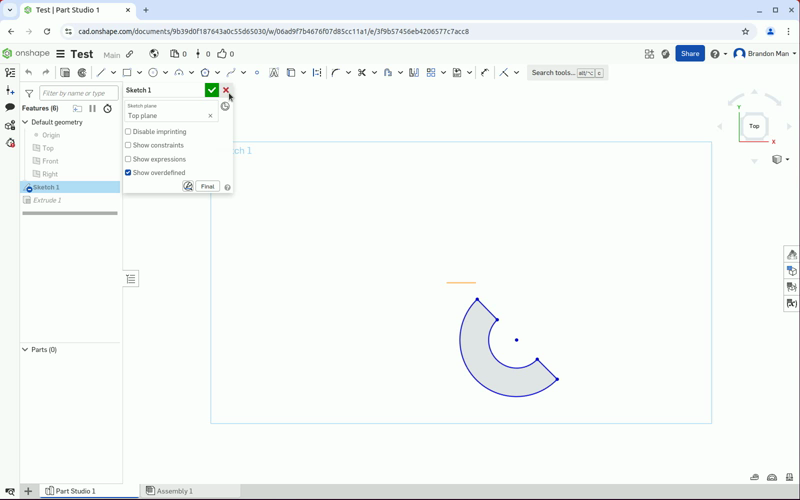
key(shift+s)
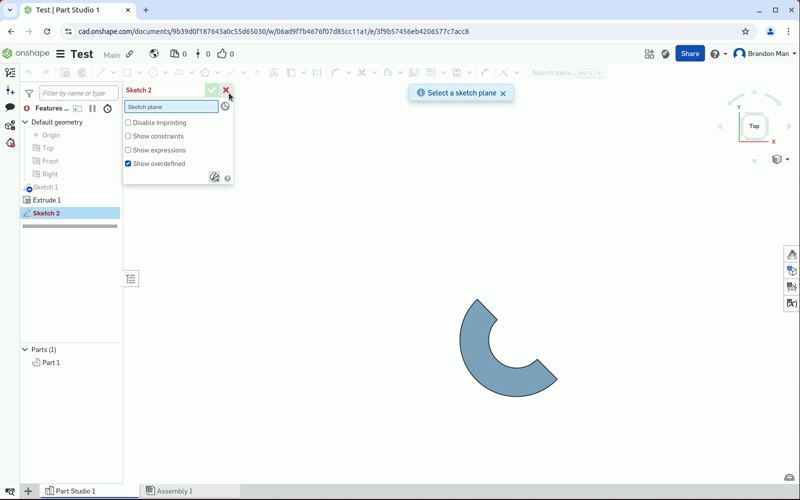
mouse_move(73, 150)
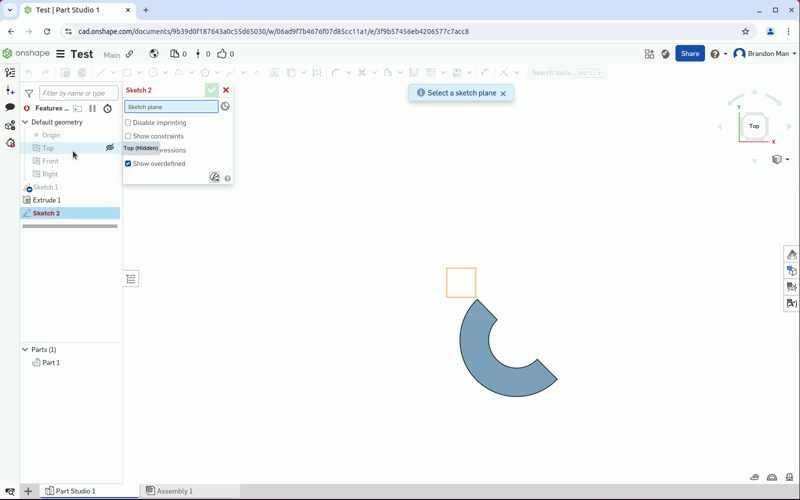
click(73, 150)
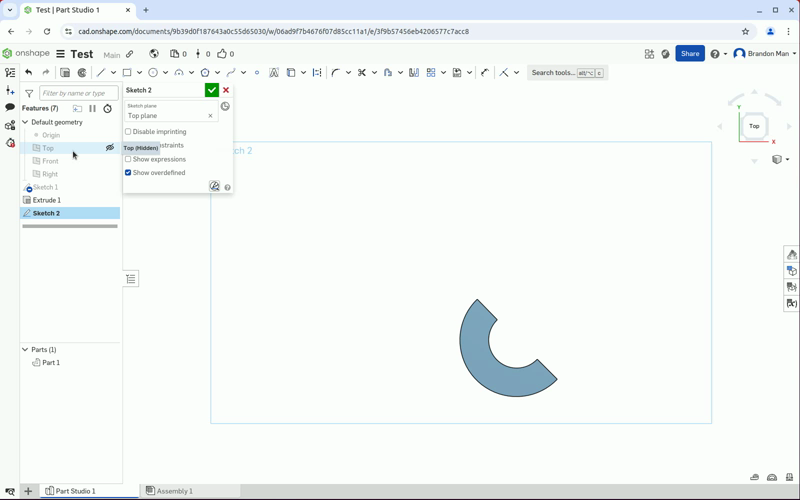
mouse_move(73, 352)
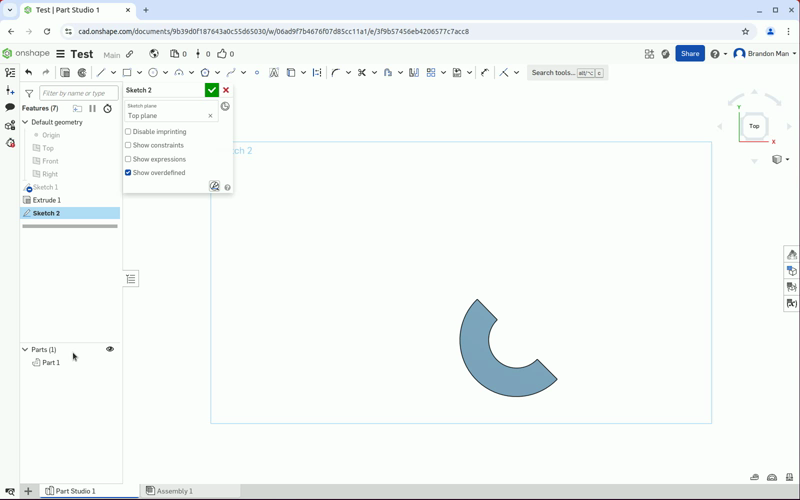
key(y)
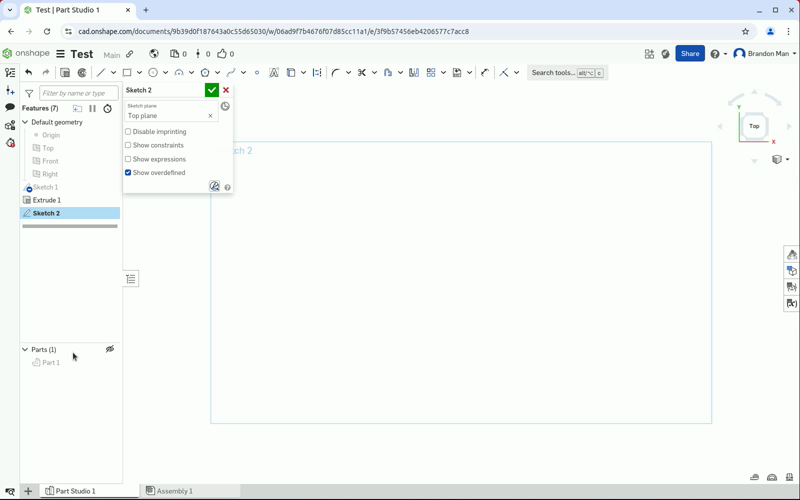
key(l)
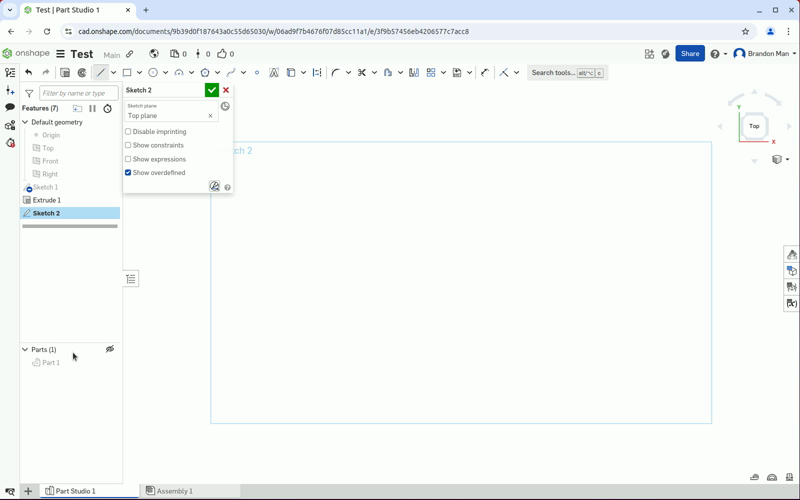
key_down(shift)
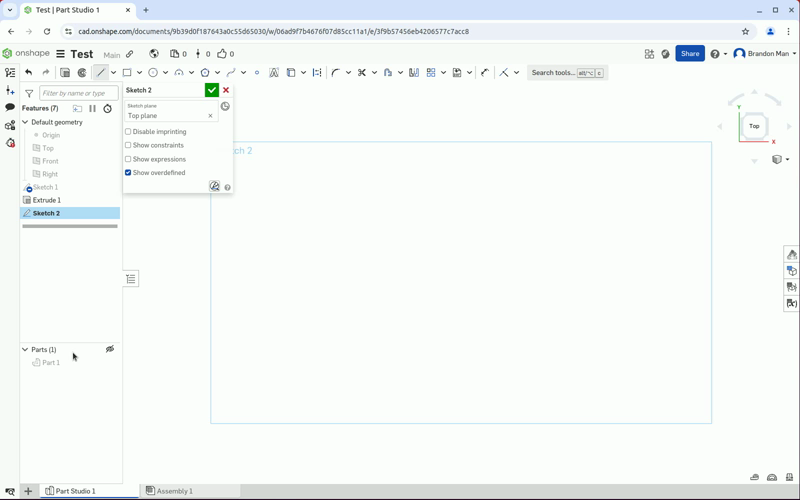
mouse_move(477, 299)
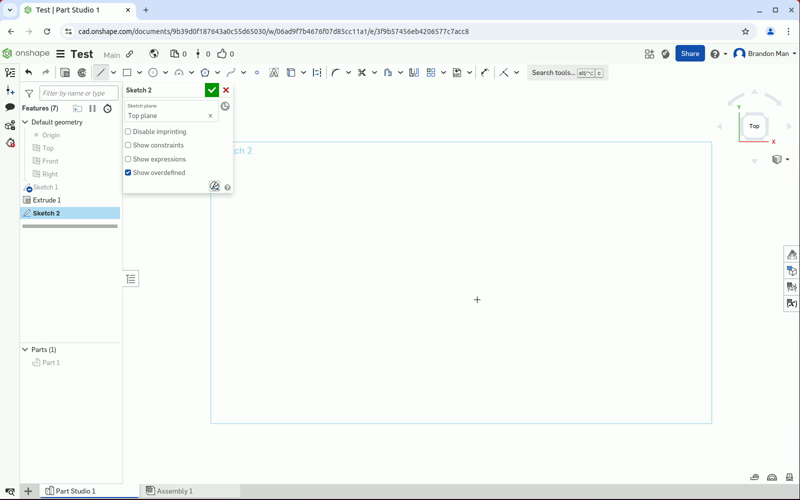
click(477, 299)
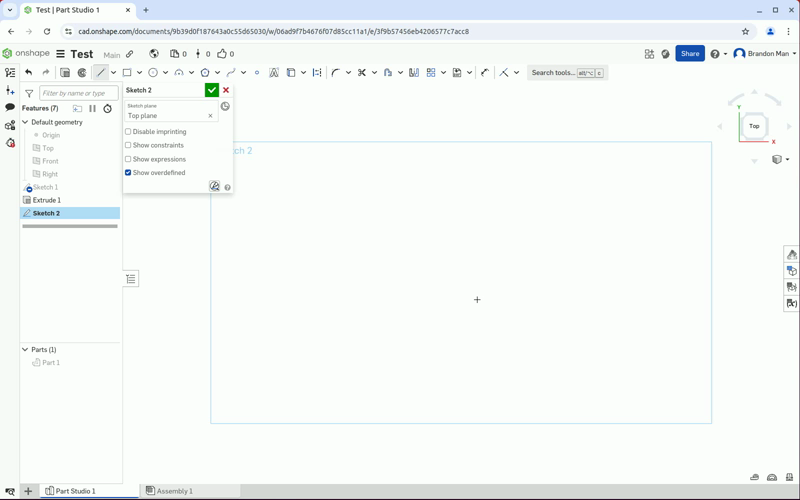
key_up(shift)
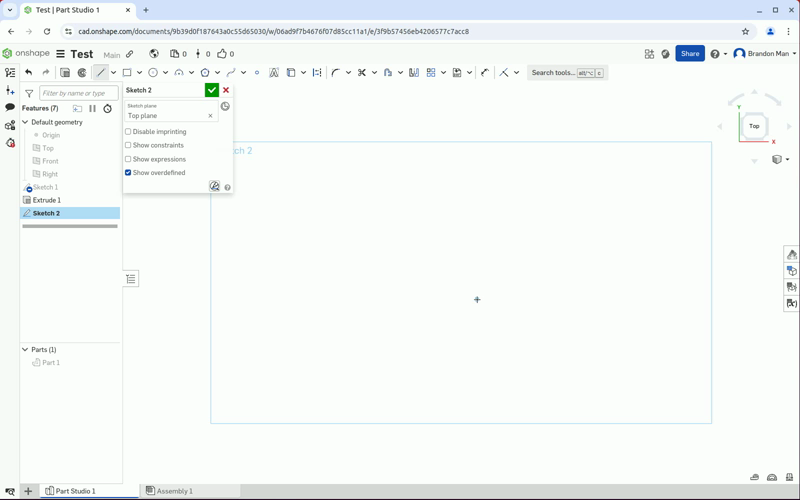
key_down(shift)
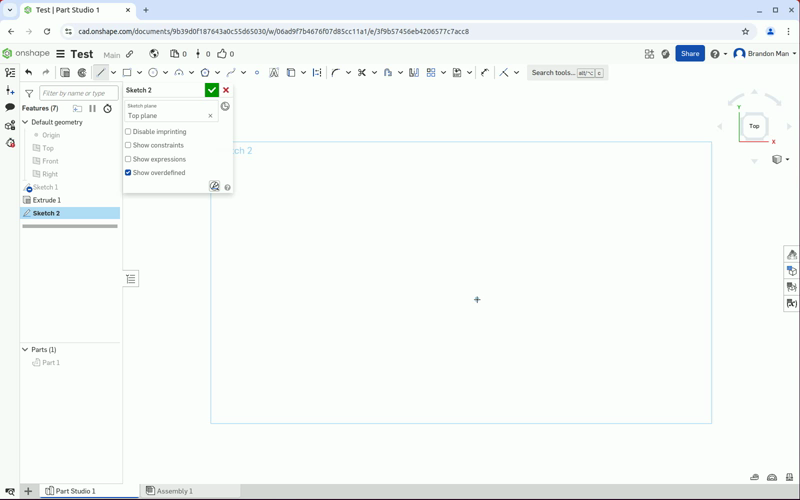
mouse_move(507, 299)
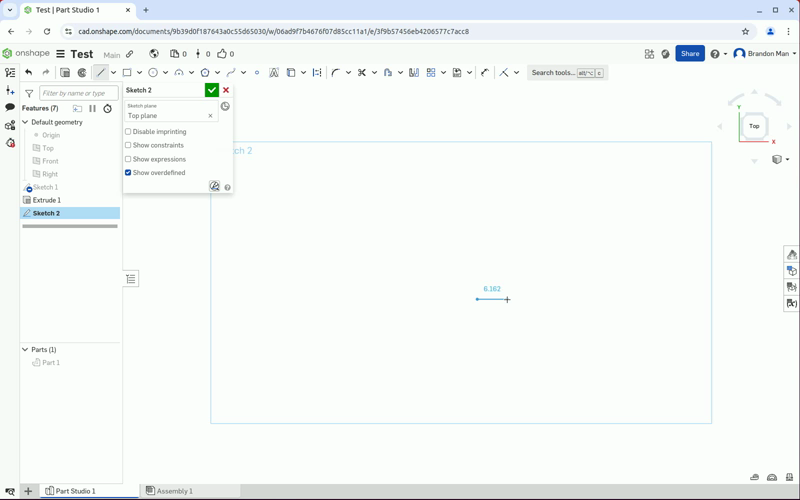
mouse_move(497, 319)
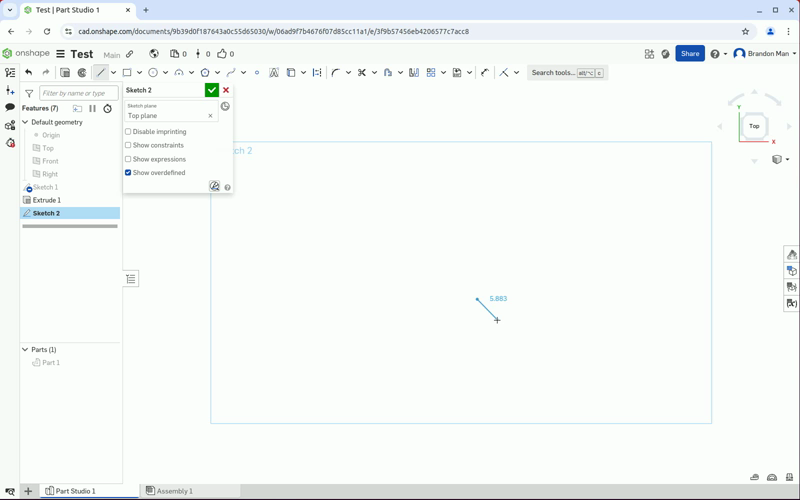
click(497, 319)
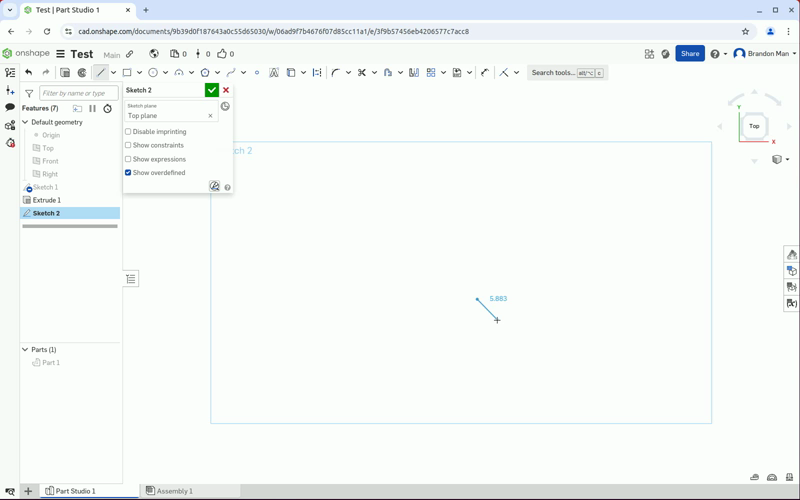
key_up(shift)
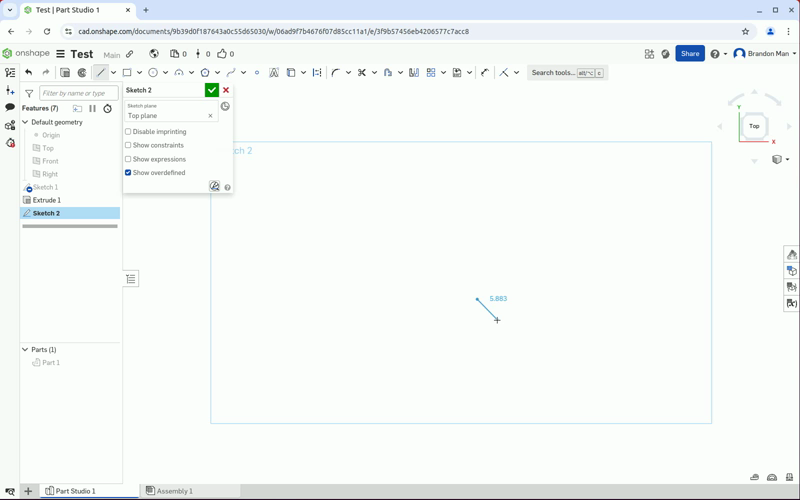
key(esc)
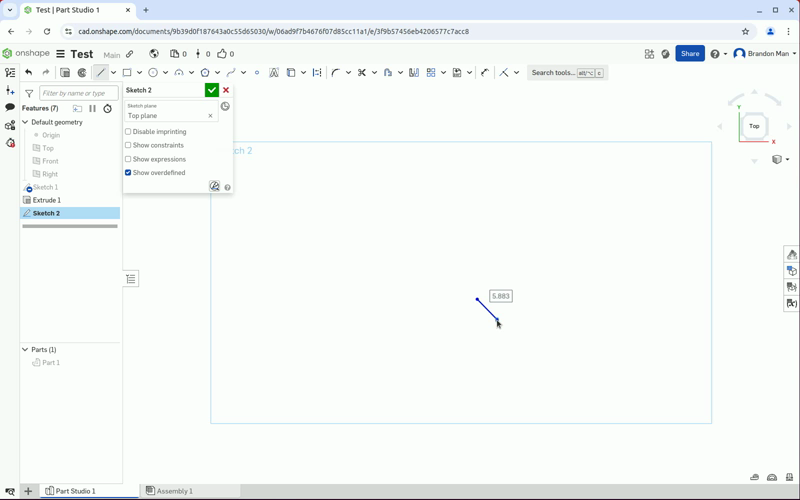
key(a)
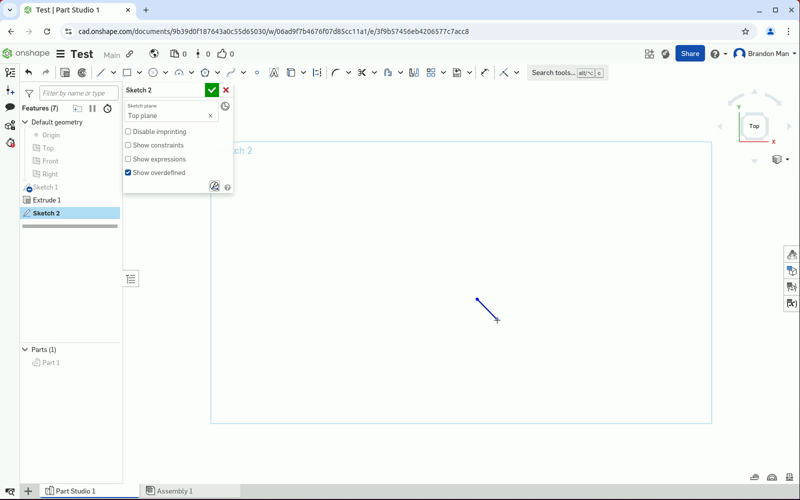
mouse_move(497, 319)
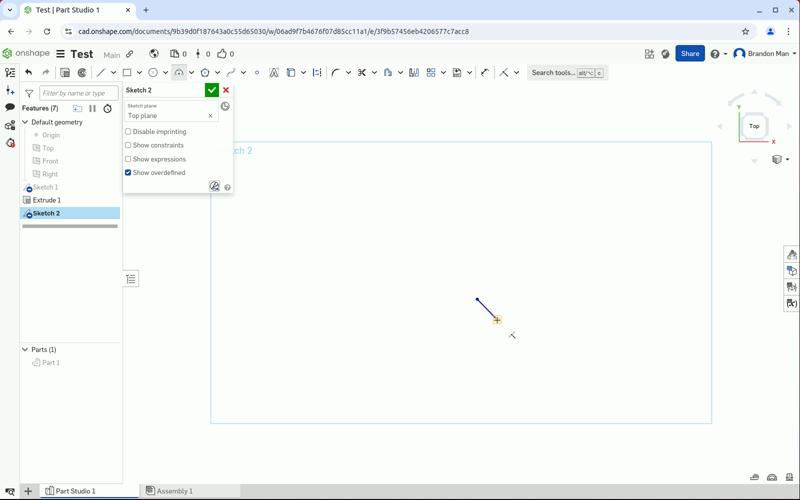
click(497, 319)
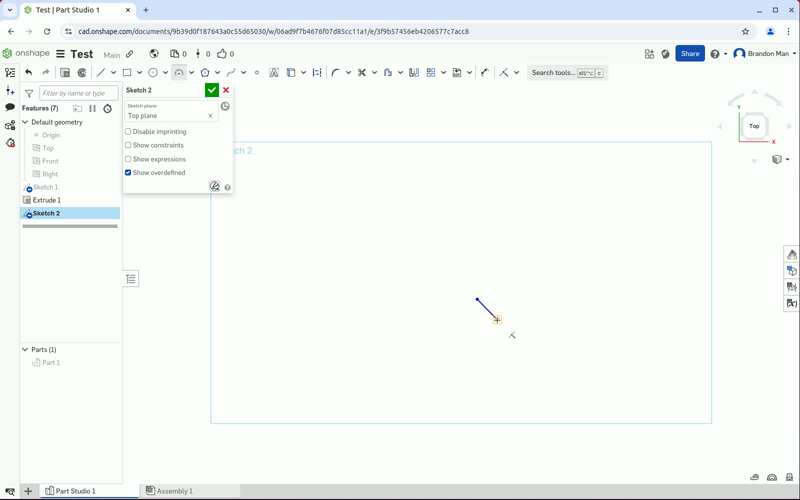
key_down(shift)
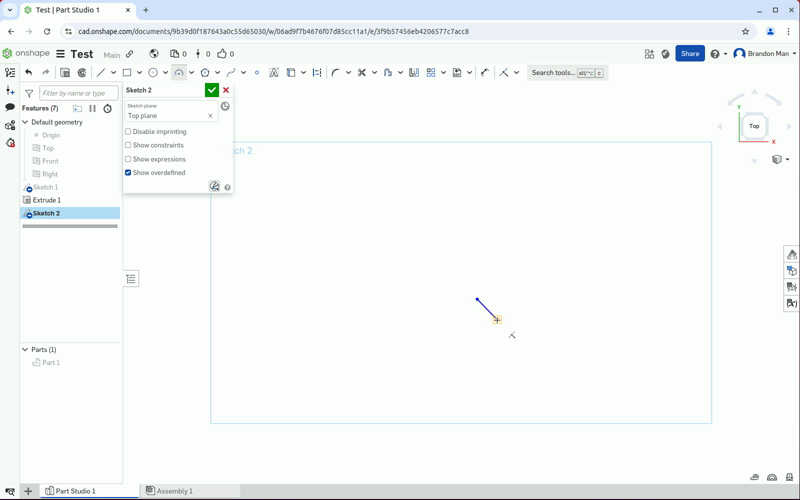
mouse_move(537, 359)
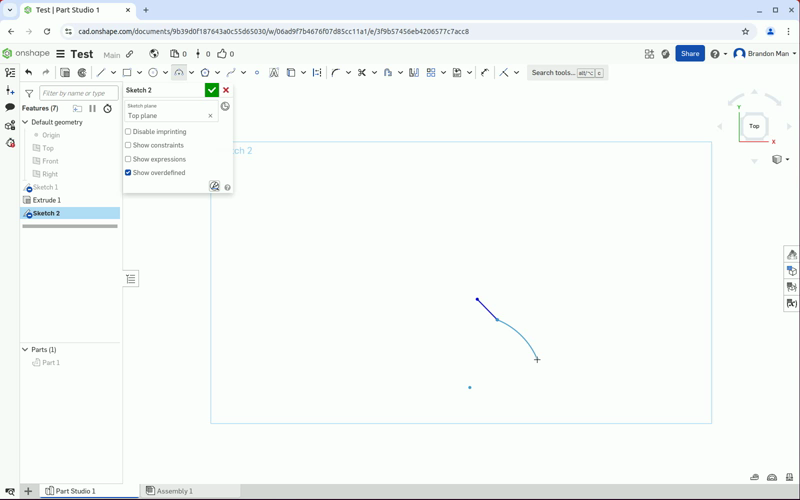
click(537, 359)
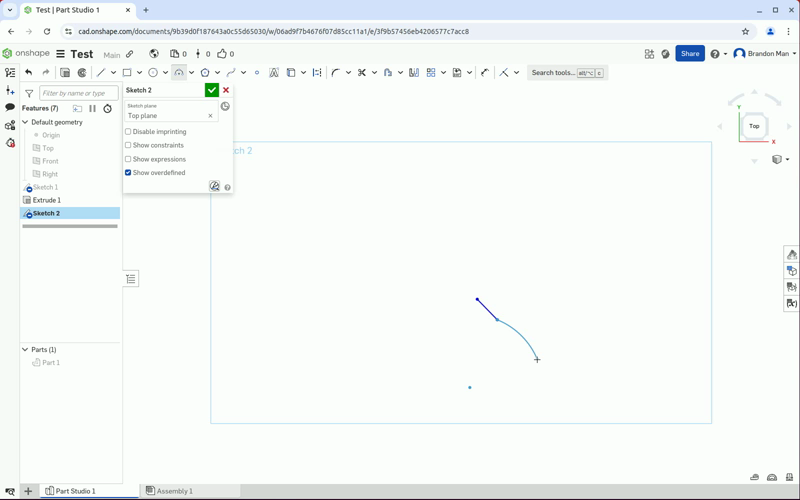
mouse_move(537, 318)
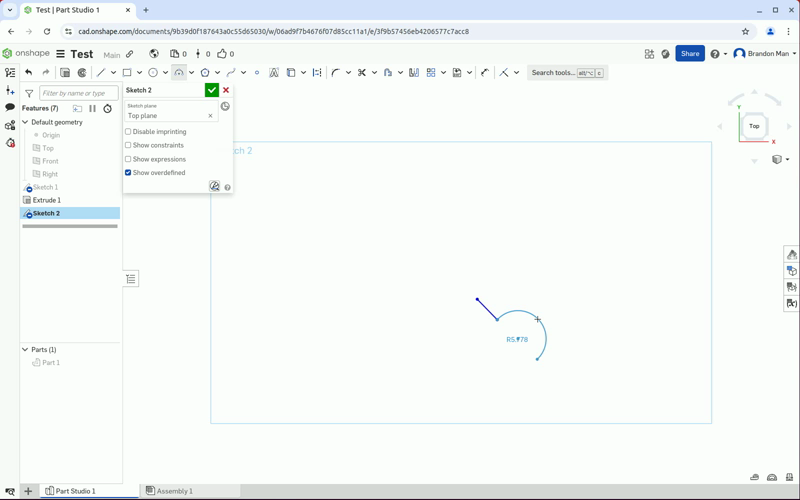
click(537, 318)
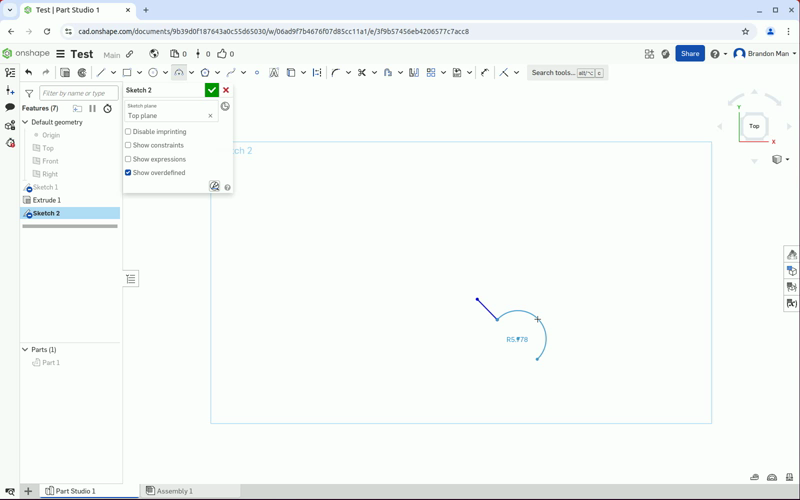
key_up(shift)
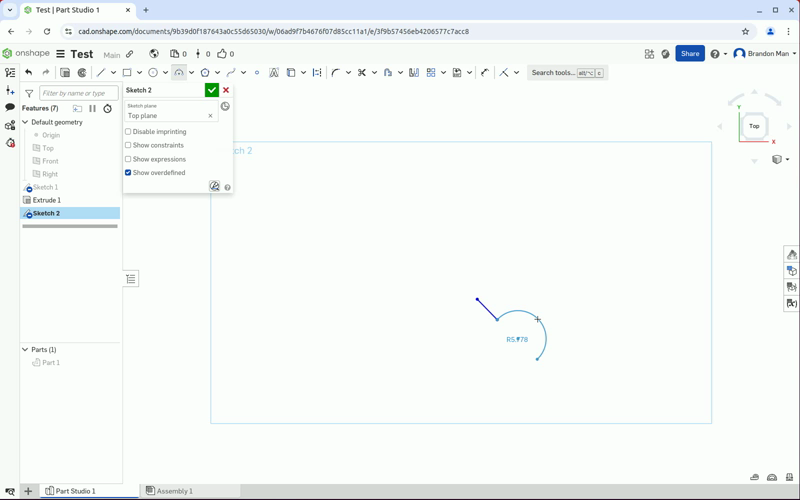
key(esc)
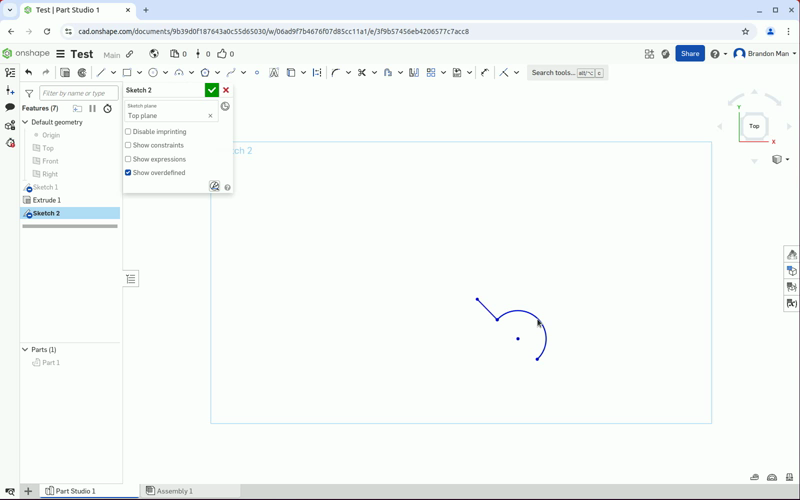
key(l)
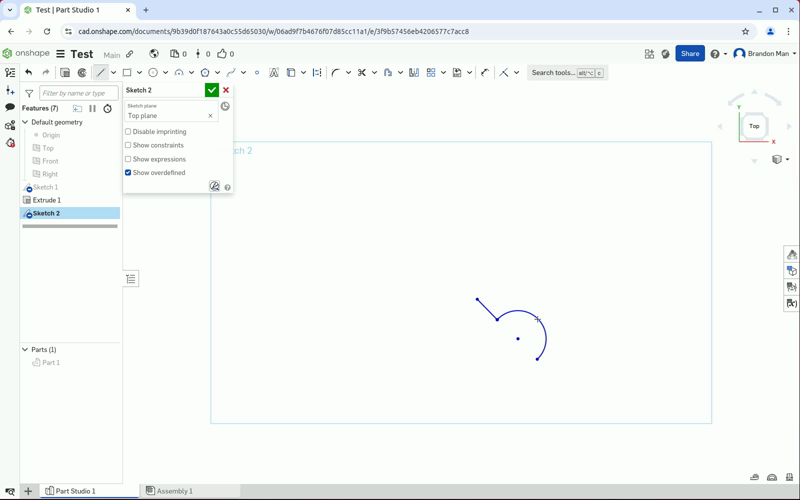
mouse_move(537, 359)
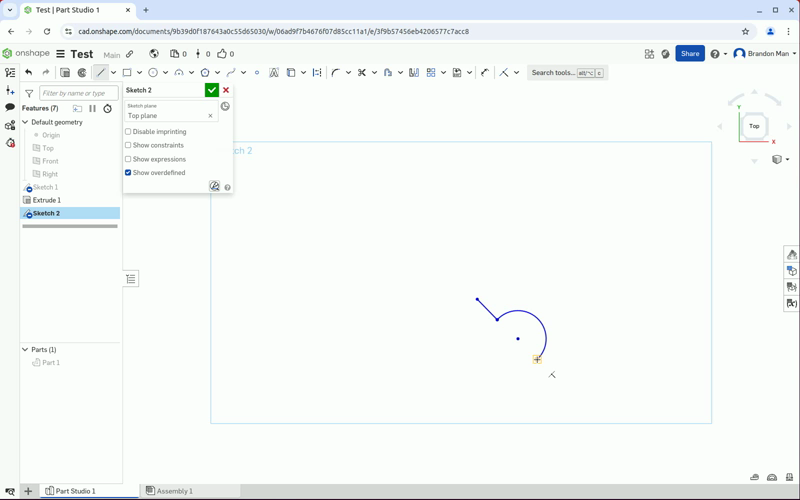
click(537, 359)
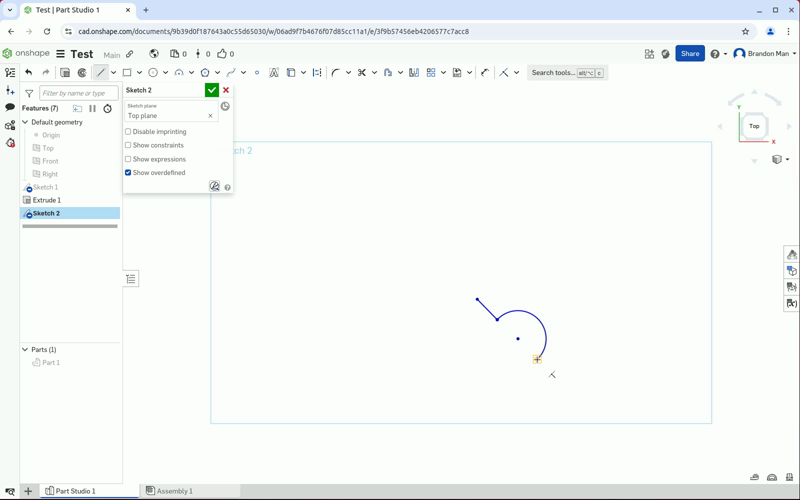
key_down(shift)
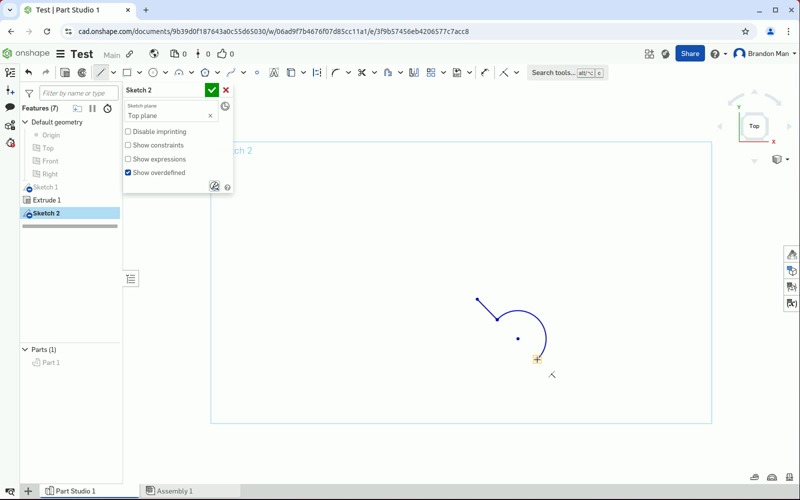
mouse_move(567, 359)
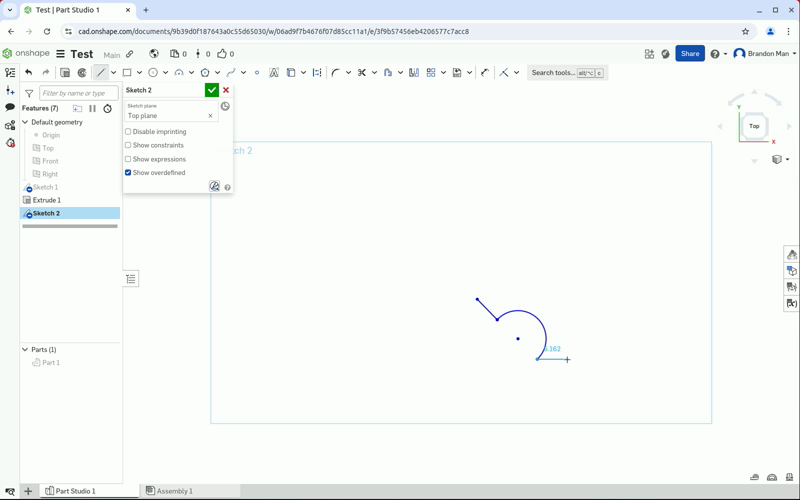
mouse_move(557, 379)
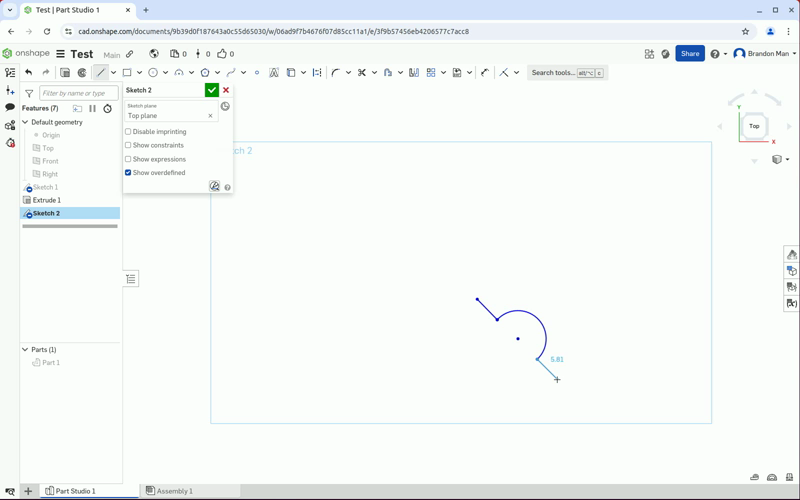
click(557, 379)
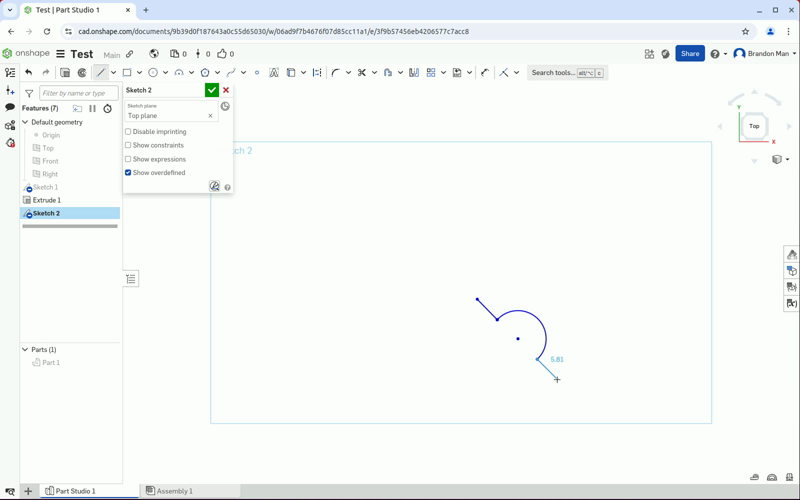
key_up(shift)
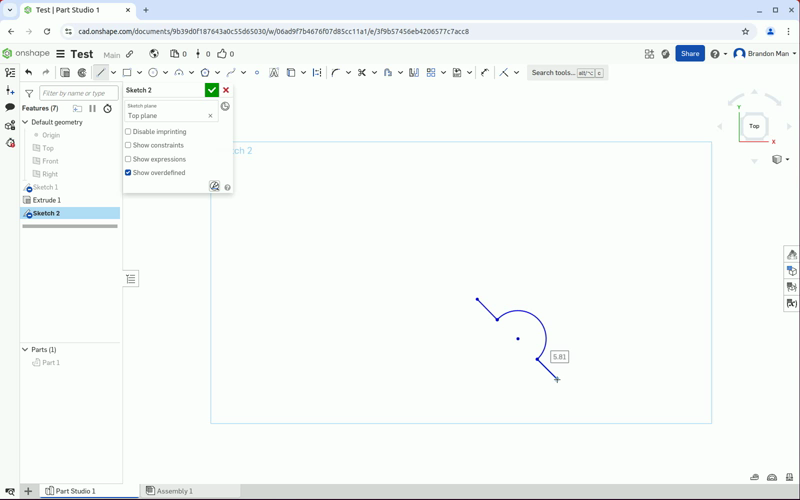
key(esc)
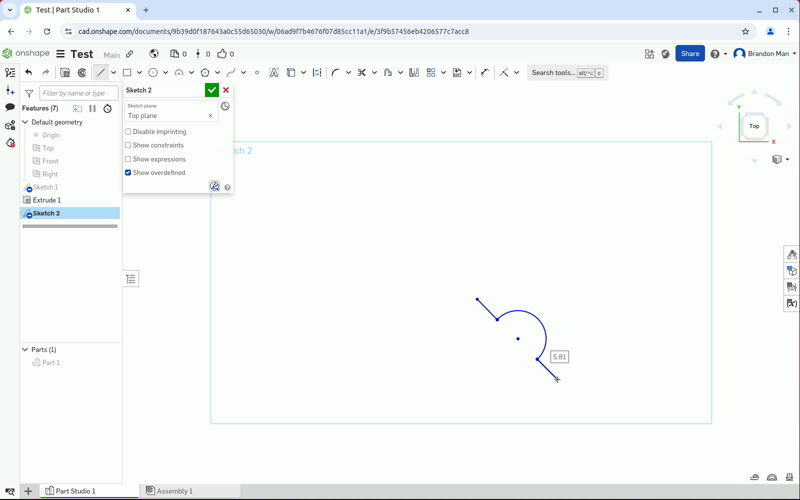
key(a)
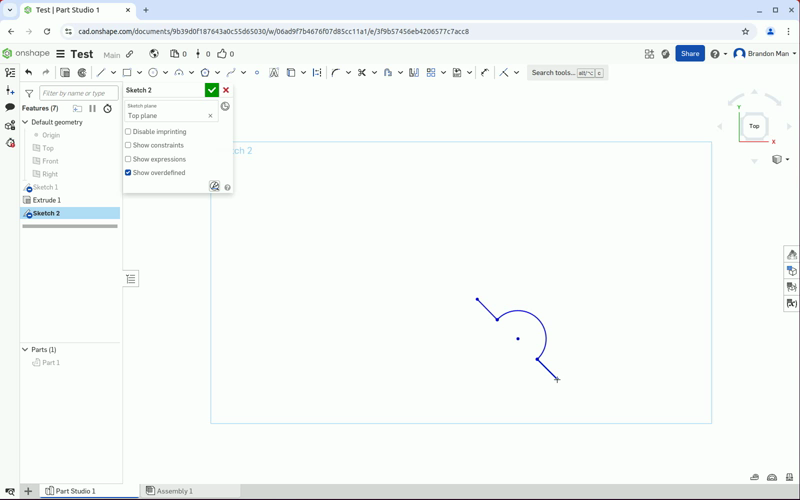
mouse_move(557, 379)
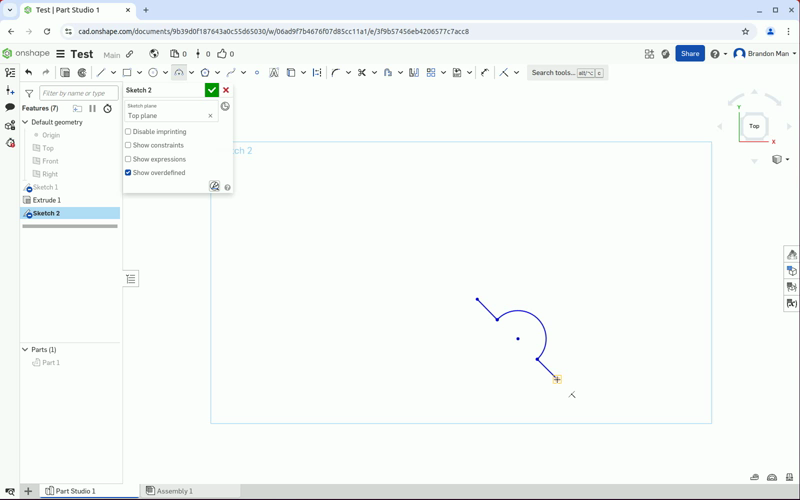
click(557, 379)
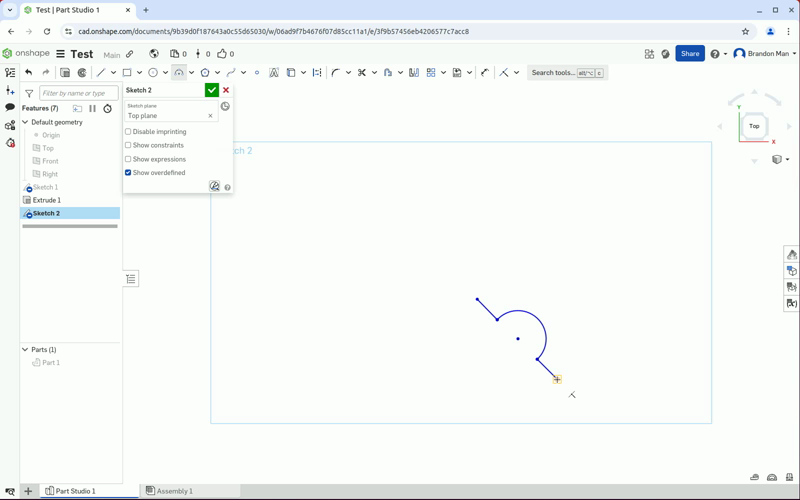
mouse_move(477, 299)
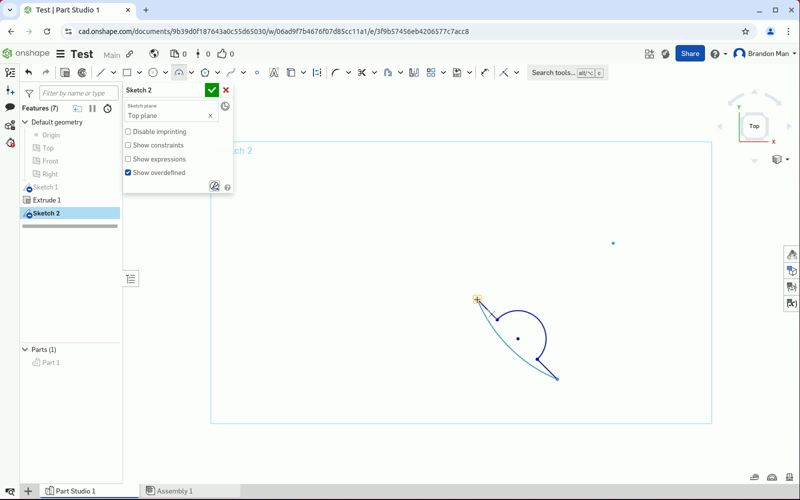
click(477, 299)
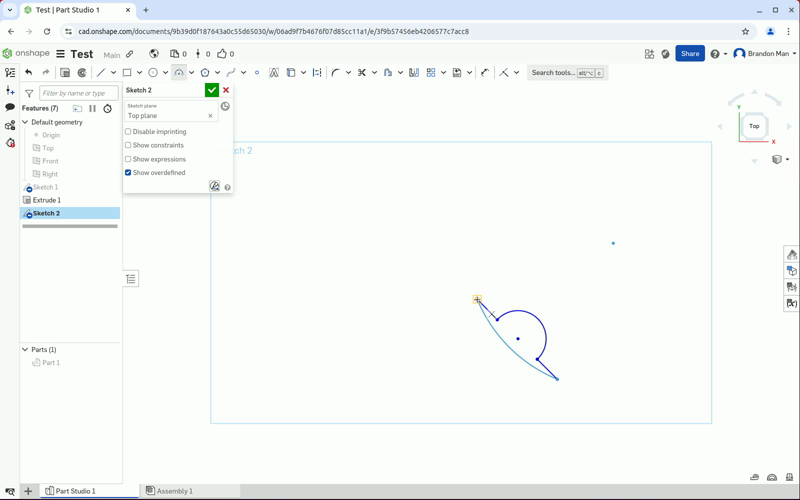
key_down(shift)
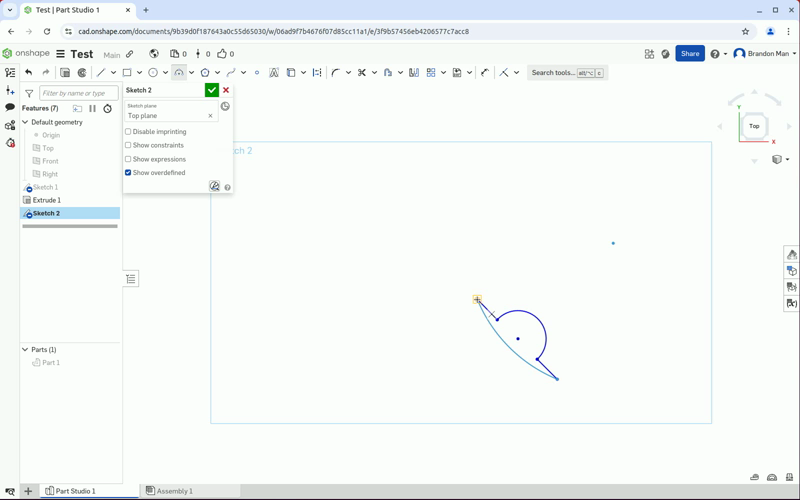
mouse_move(557, 298)
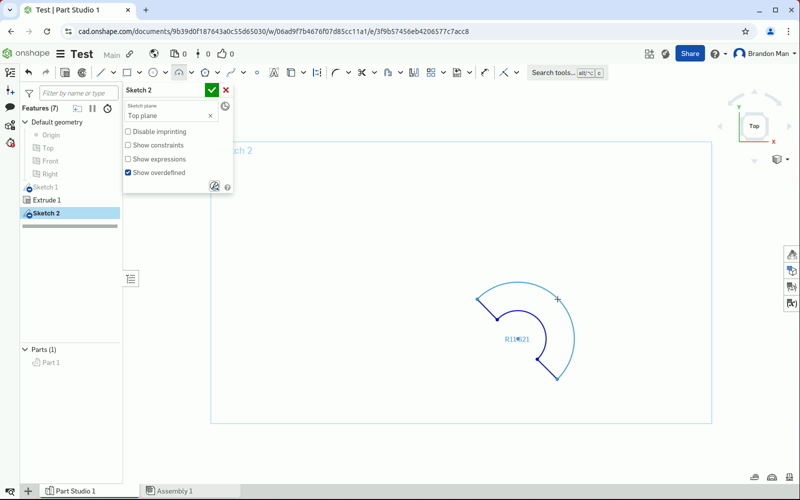
click(557, 298)
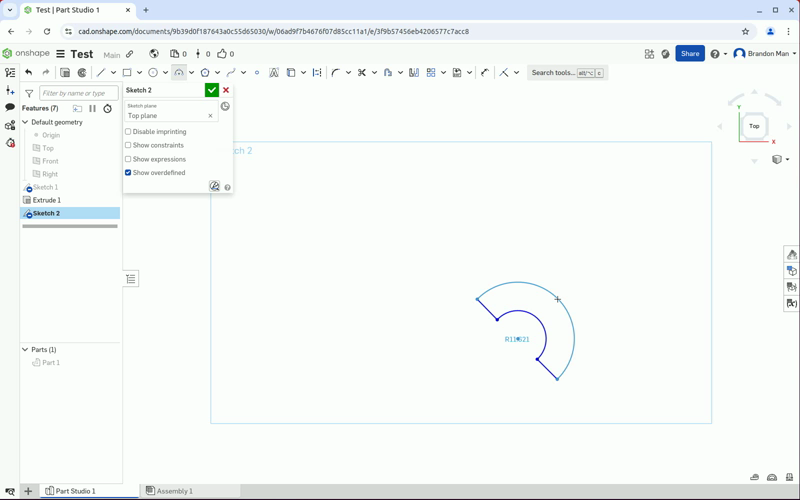
key_up(shift)
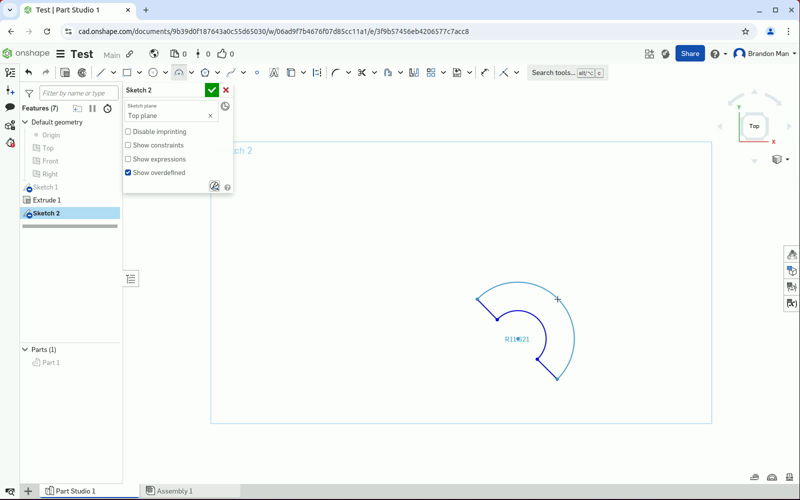
key(esc)
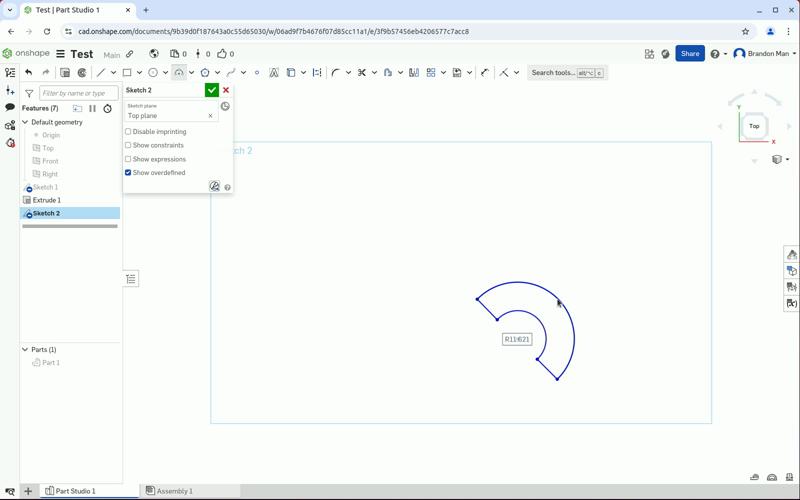
mouse_move(491, 307)
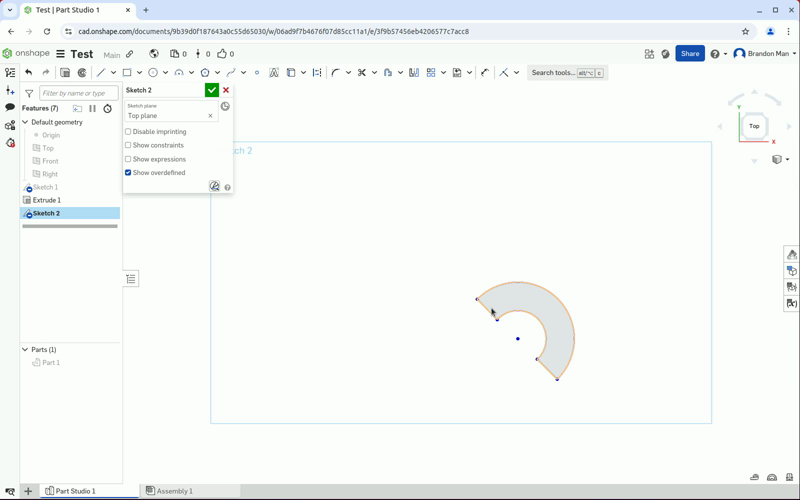
scroll(6)
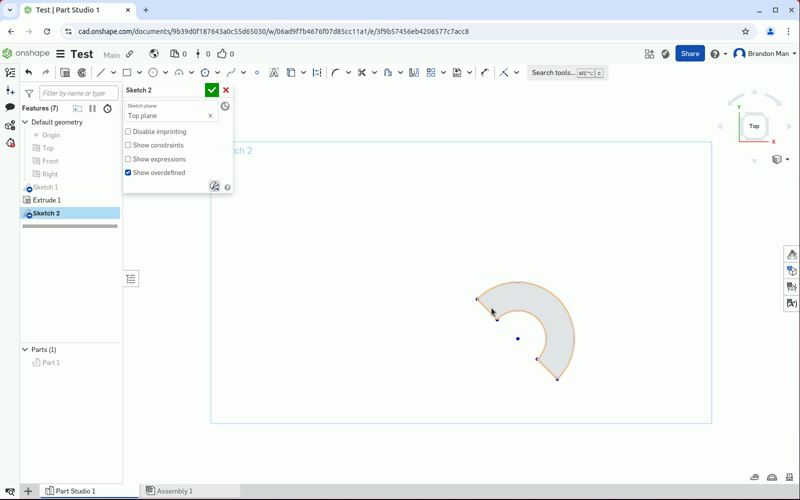
scroll(6)
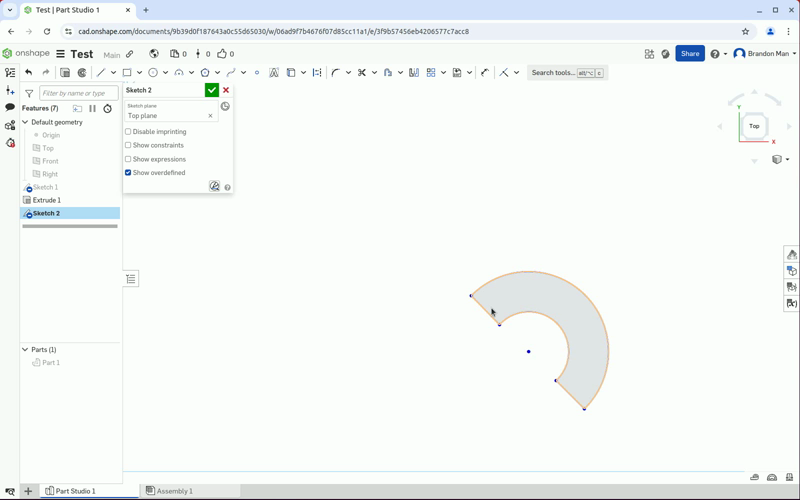
scroll(6)
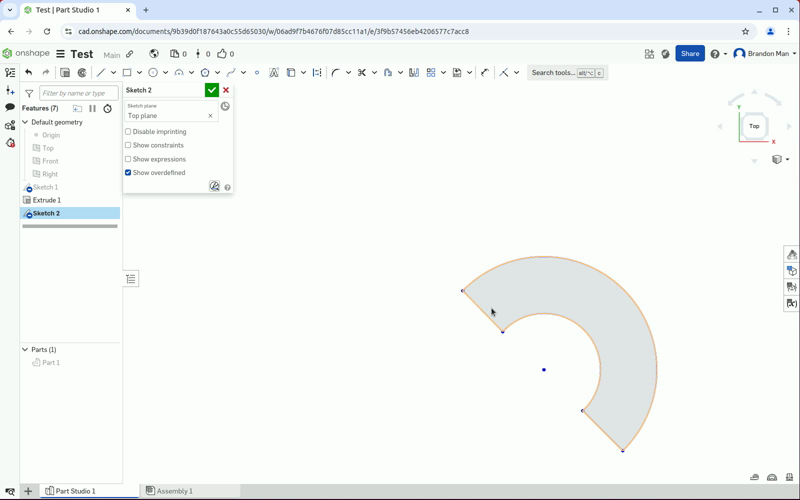
scroll(6)
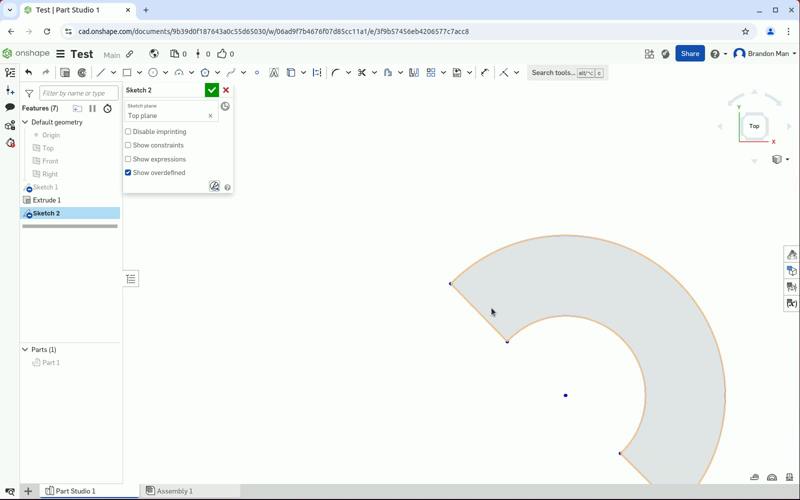
scroll(6)
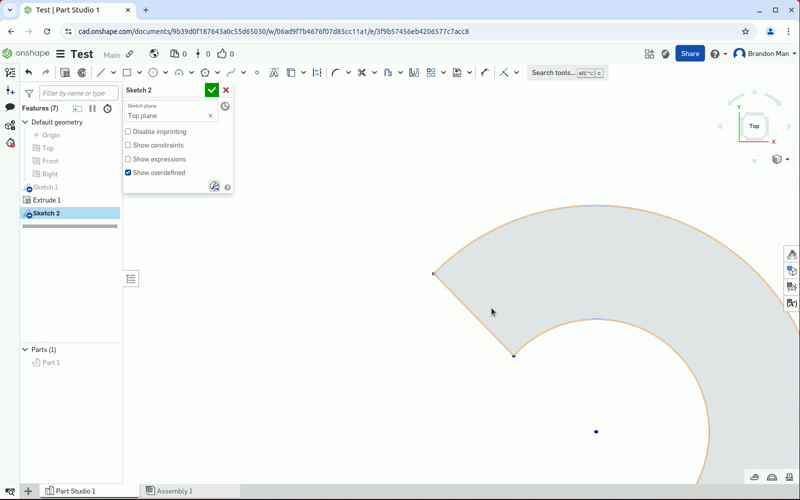
scroll(6)
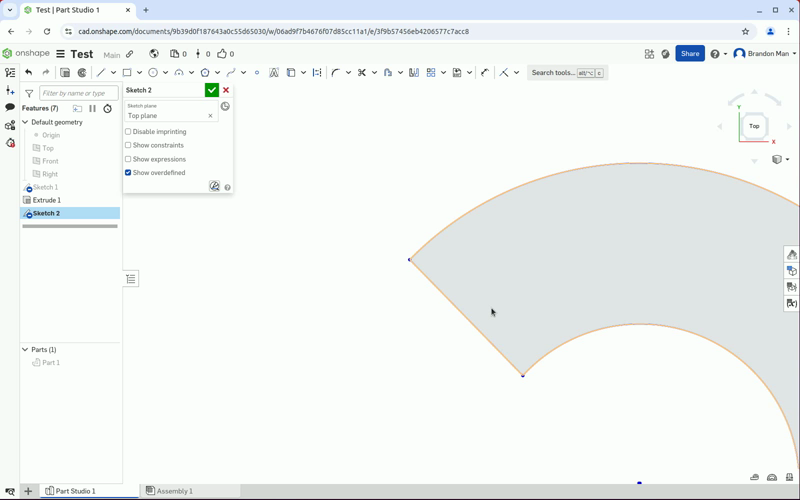
scroll(6)
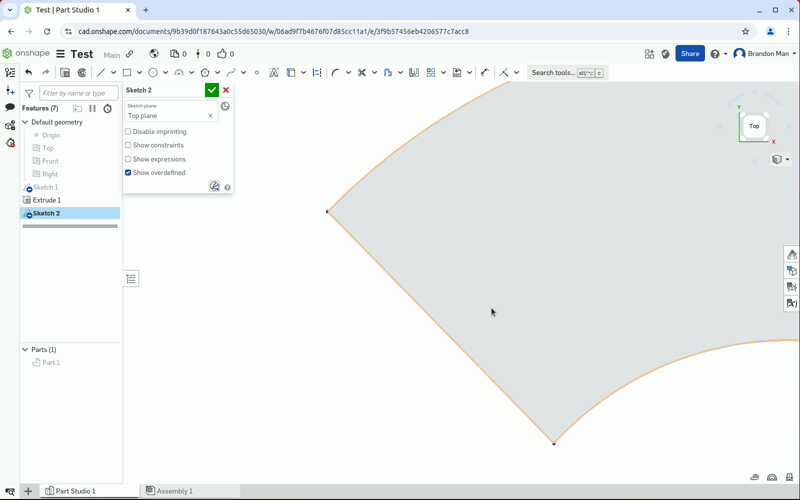
click(491, 307)
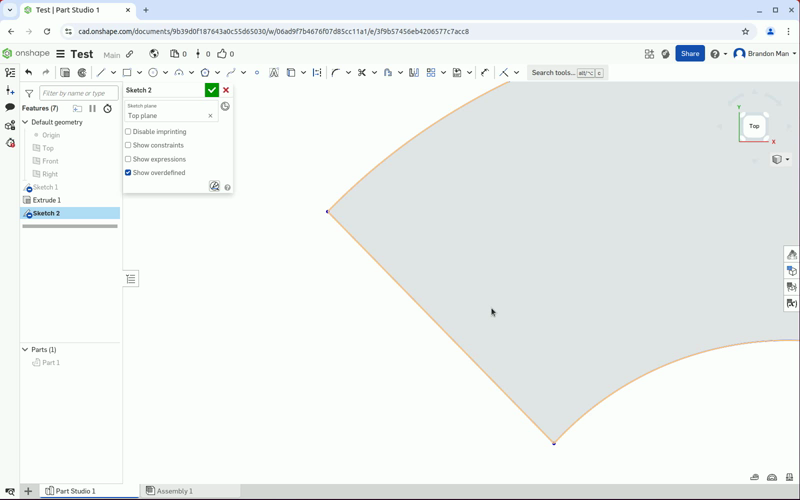
scroll(-6)
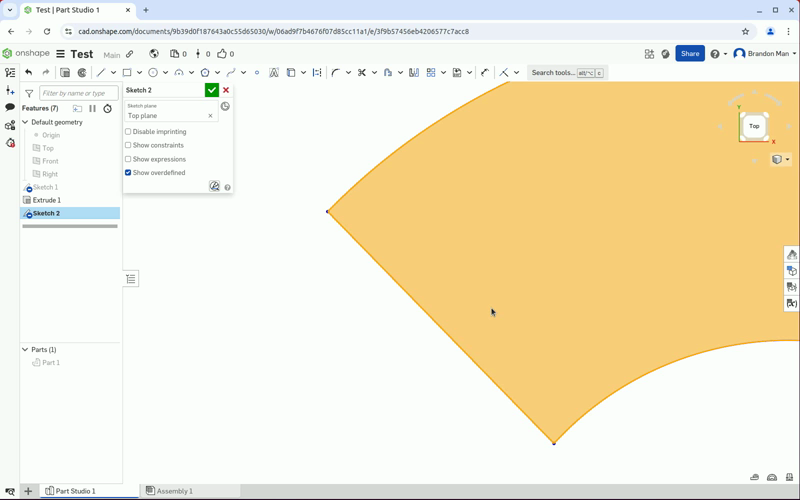
scroll(-6)
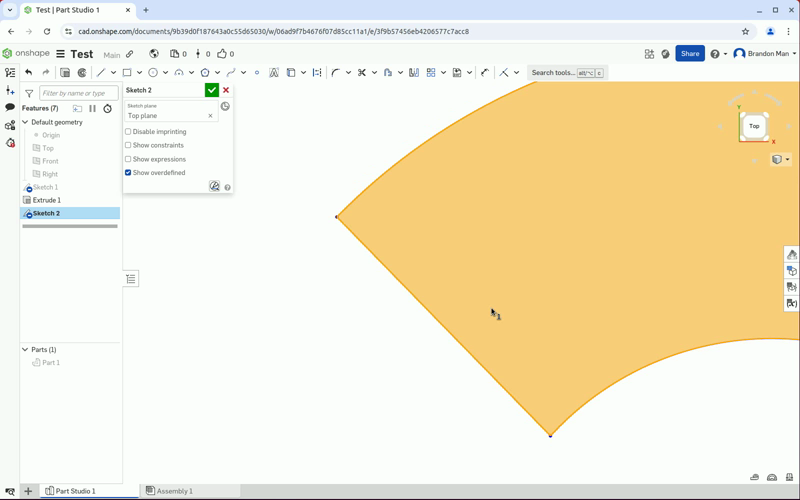
scroll(-6)
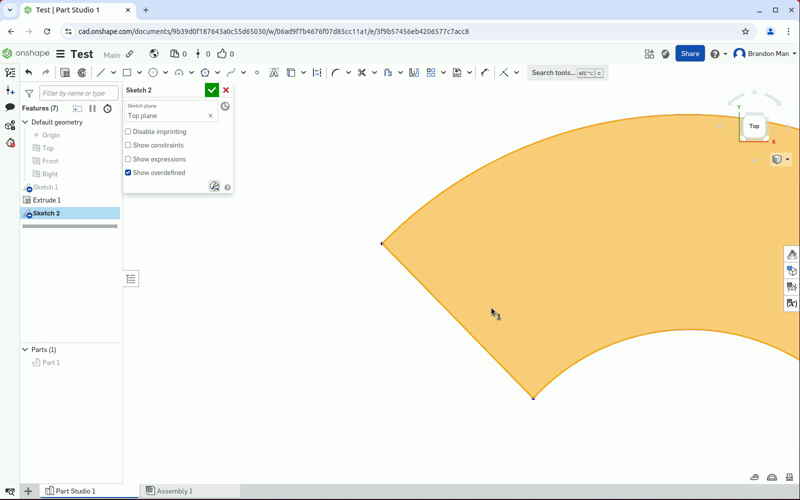
scroll(-6)
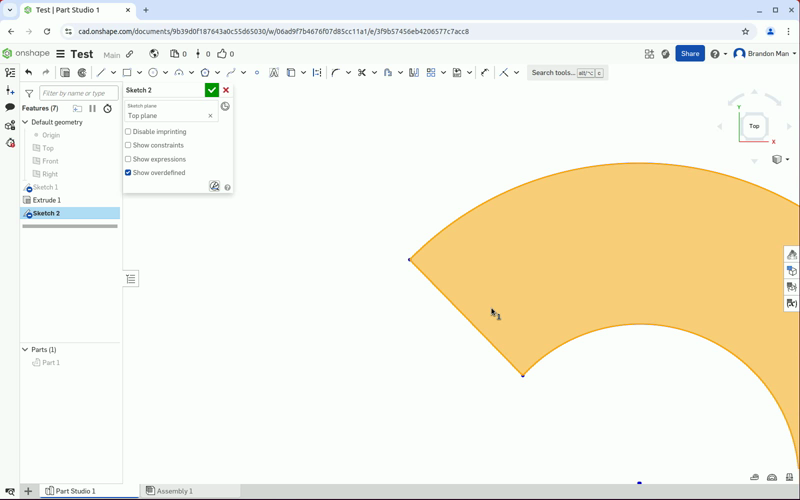
scroll(-6)
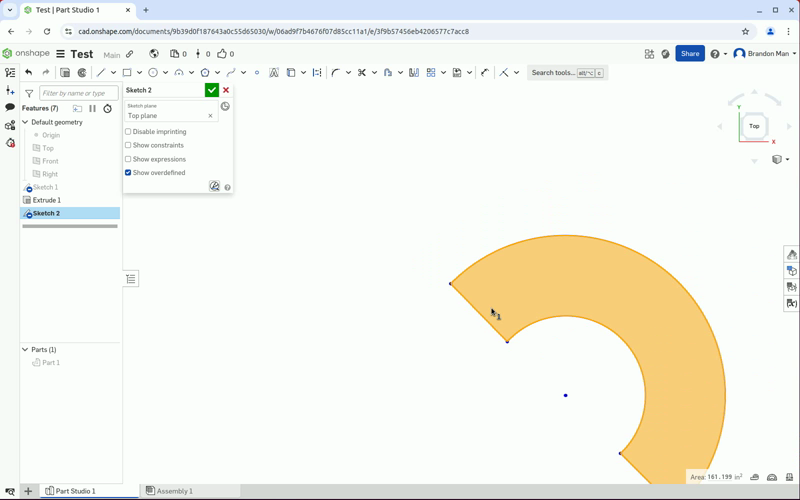
scroll(-6)
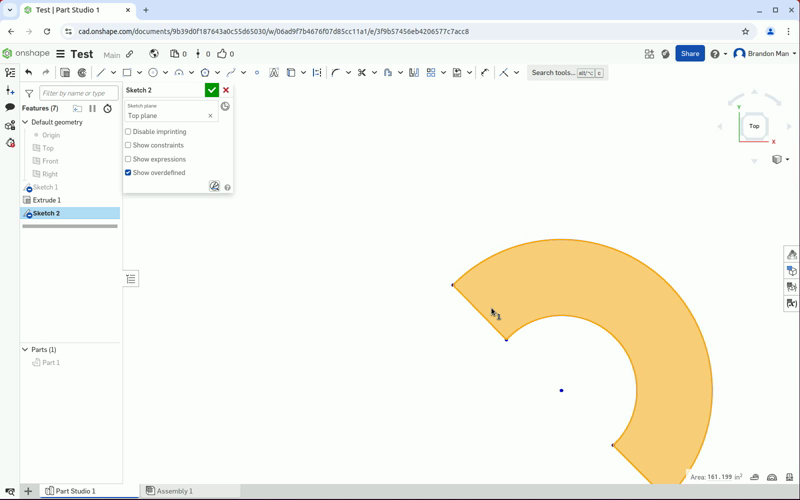
scroll(-6)
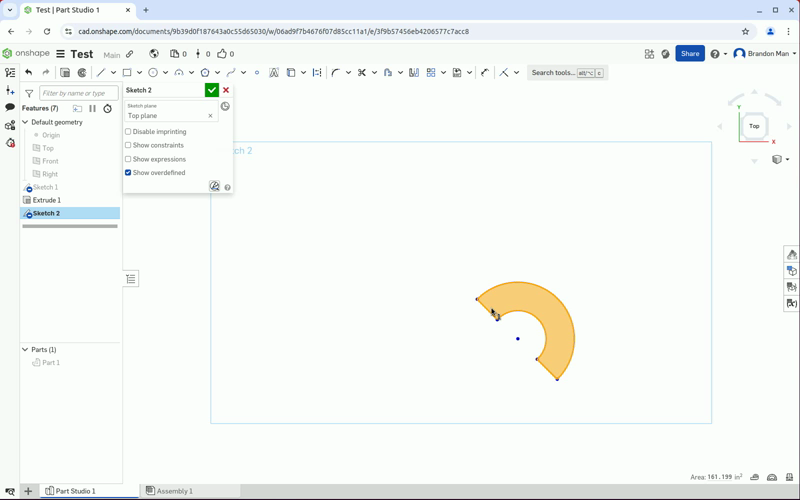
mouse_move(73, 352)
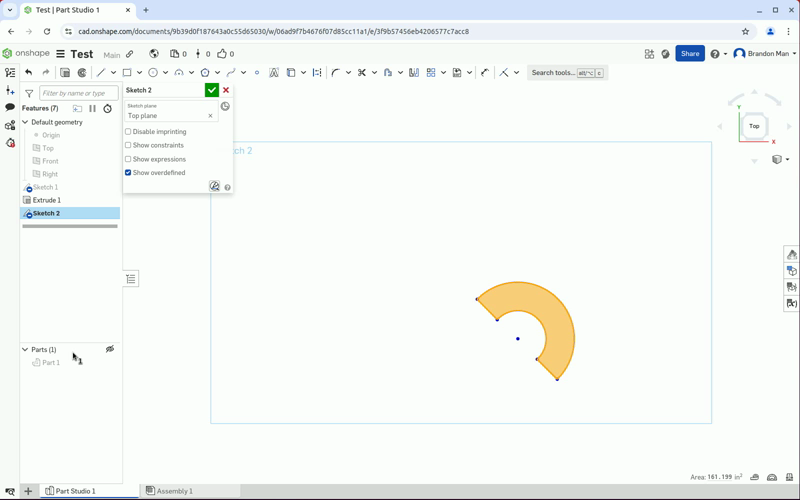
key(shift+y)
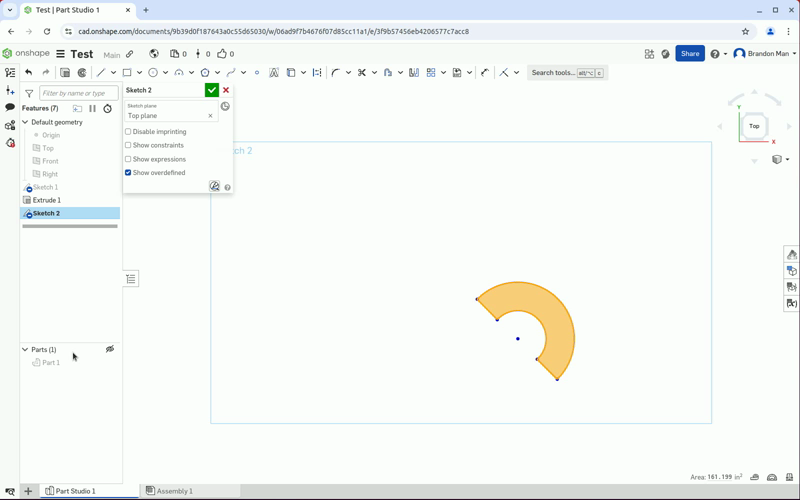
key(shift+e)
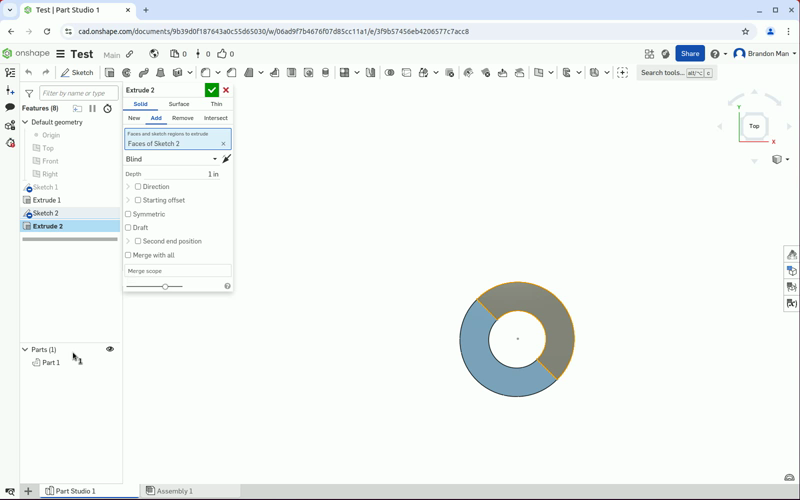
mouse_move(143, 106)
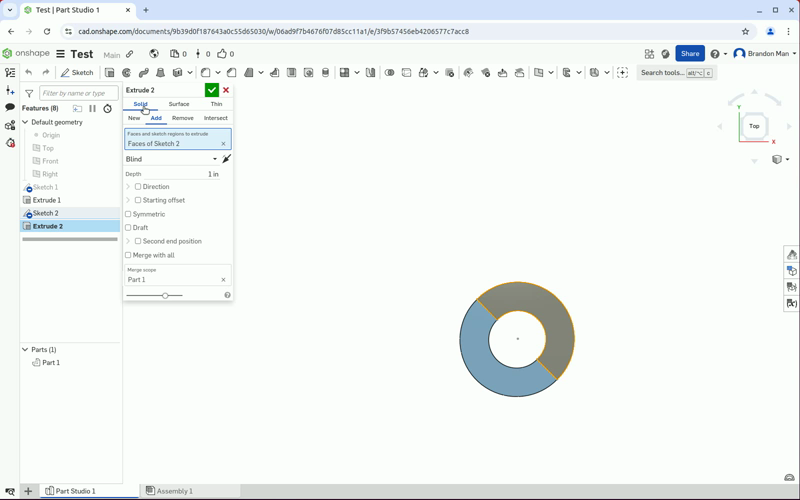
click(143, 106)
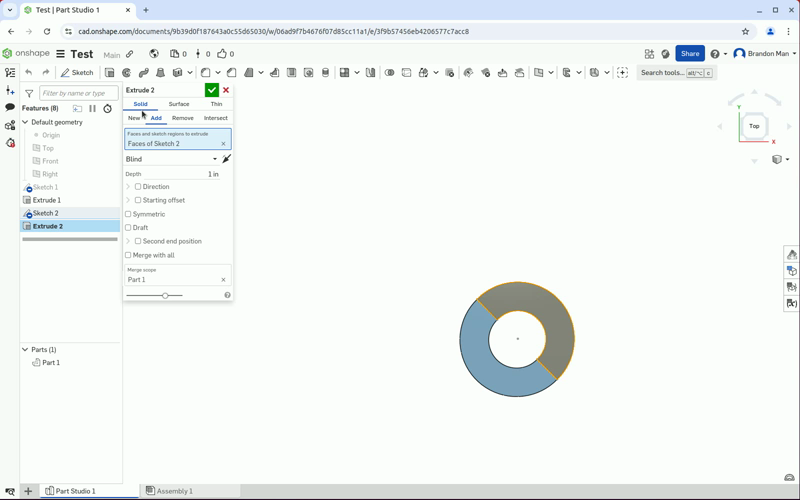
mouse_move(137, 120)
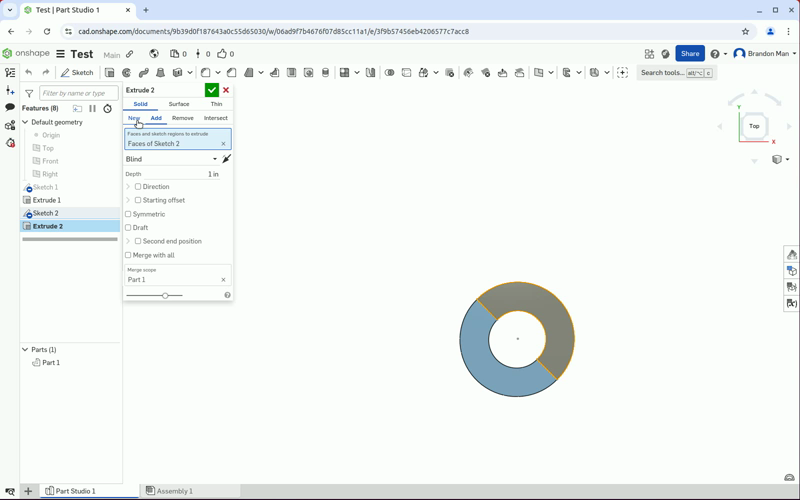
click(137, 120)
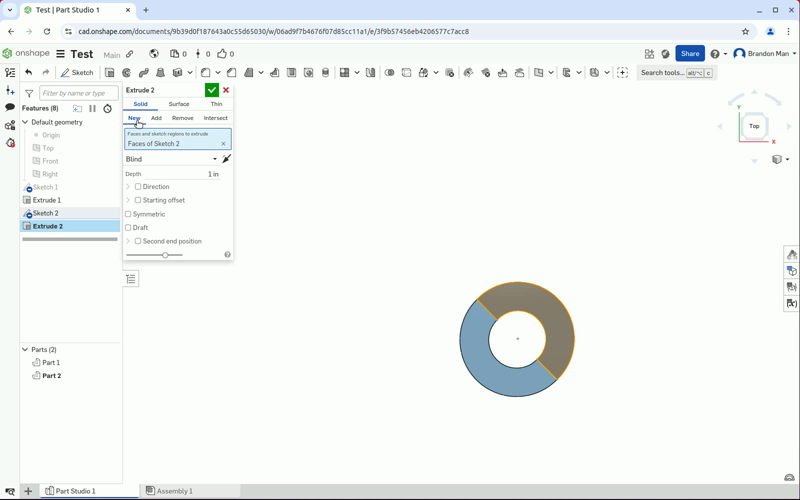
key(tab, 4)
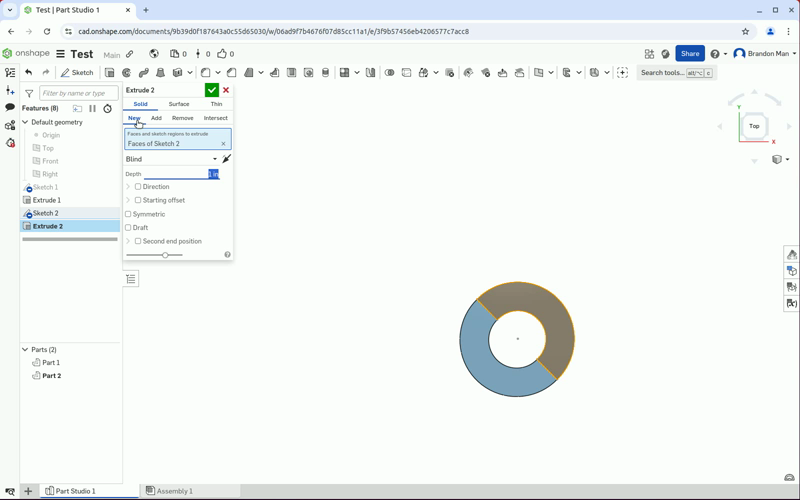
text(0.722)
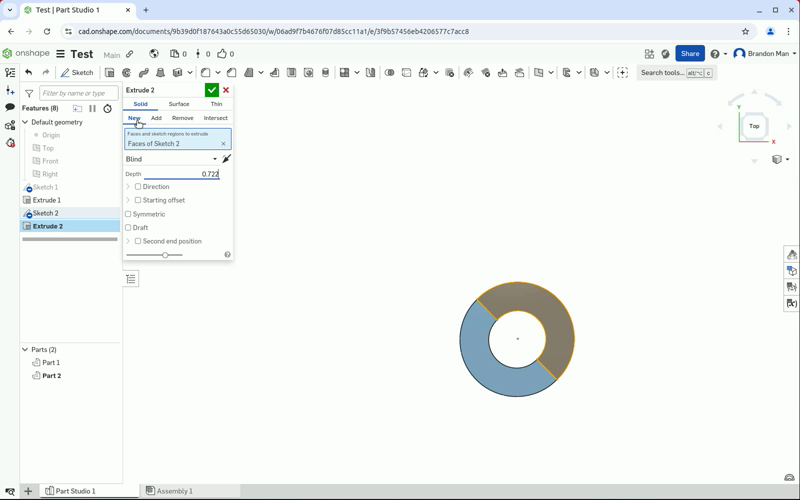
key(enter)
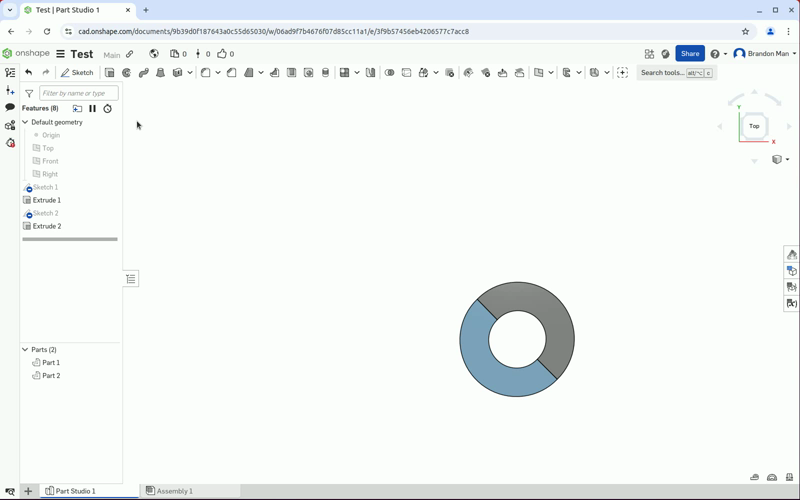
key(shift+h)
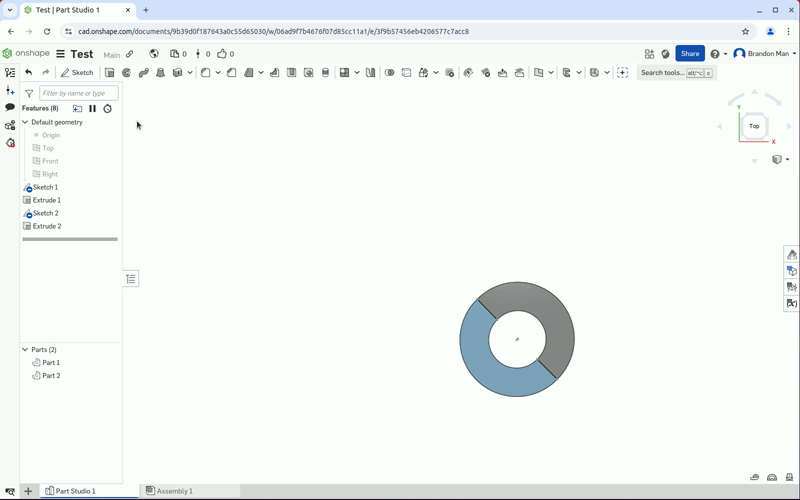
key(shift+h)
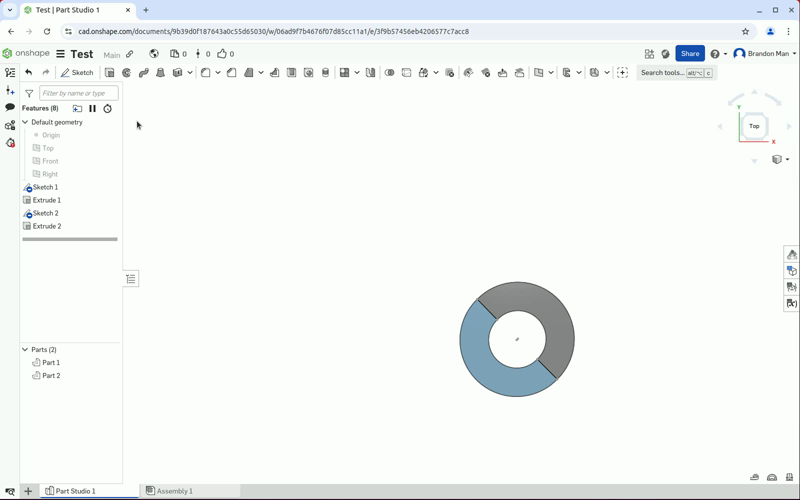
key(shift+7)
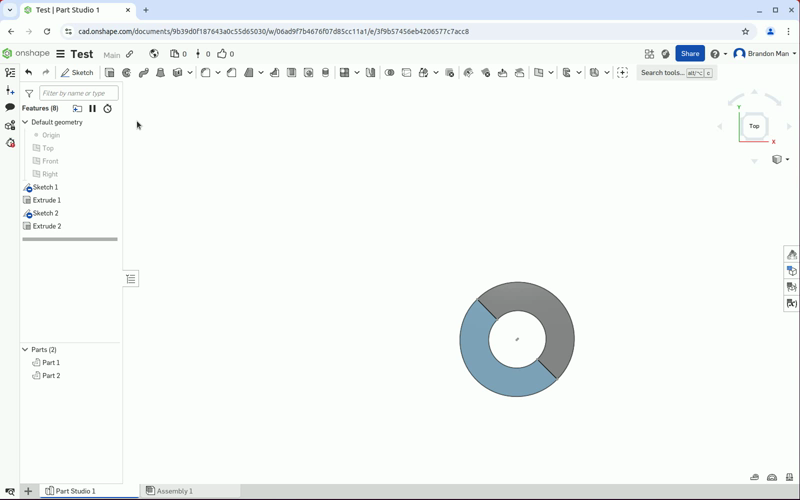
key(up, 3)
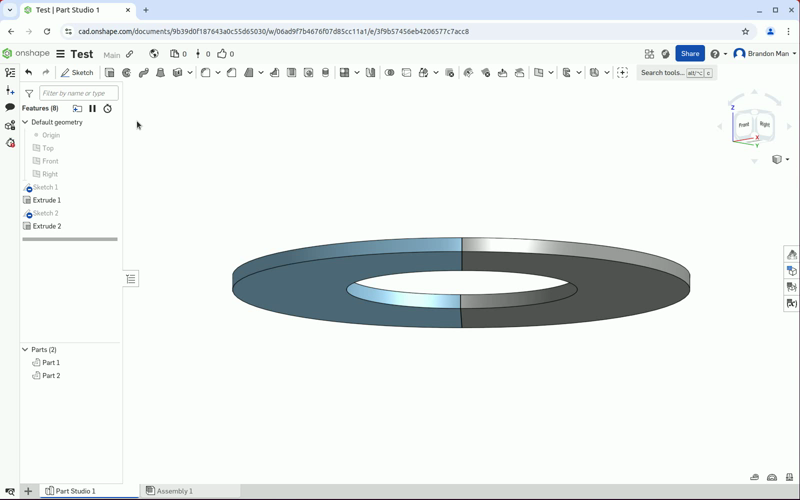
key(left, 3)
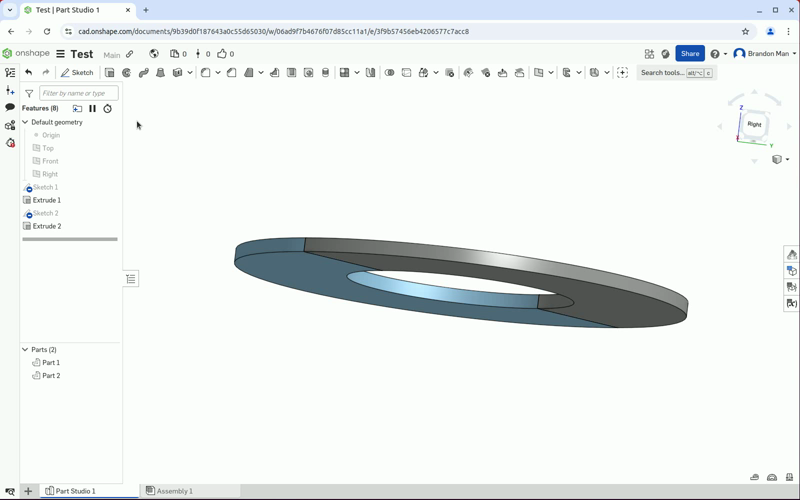
key(right, 3)
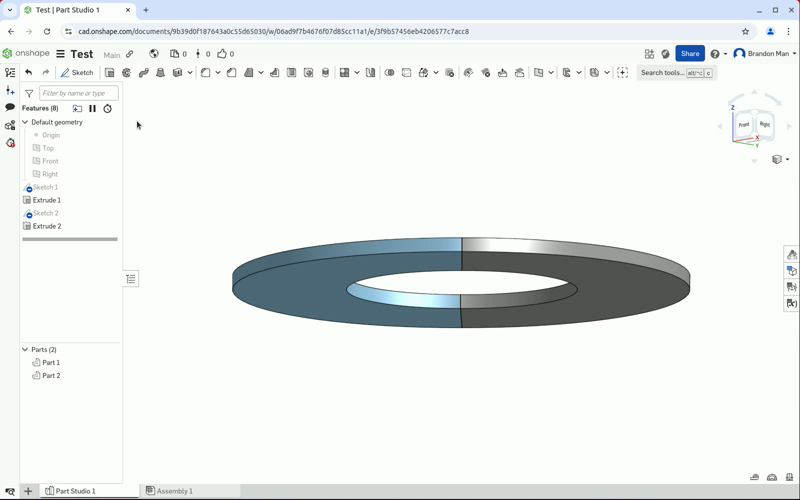
key(down, 3)
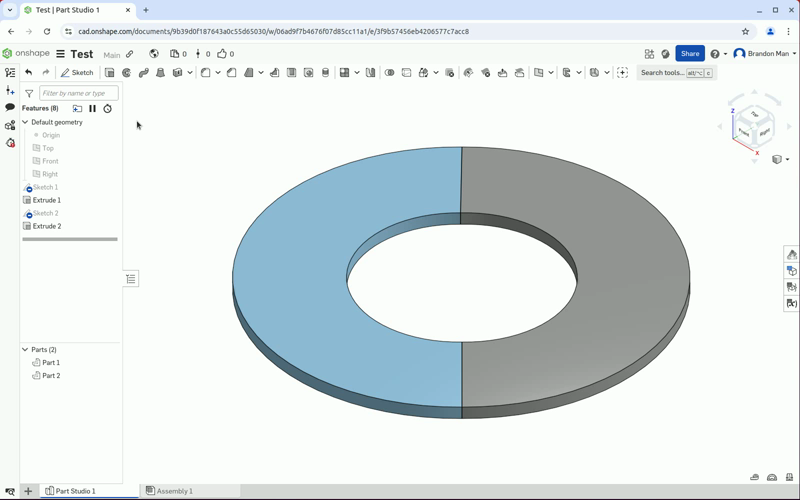
mouse_move(73, 189)
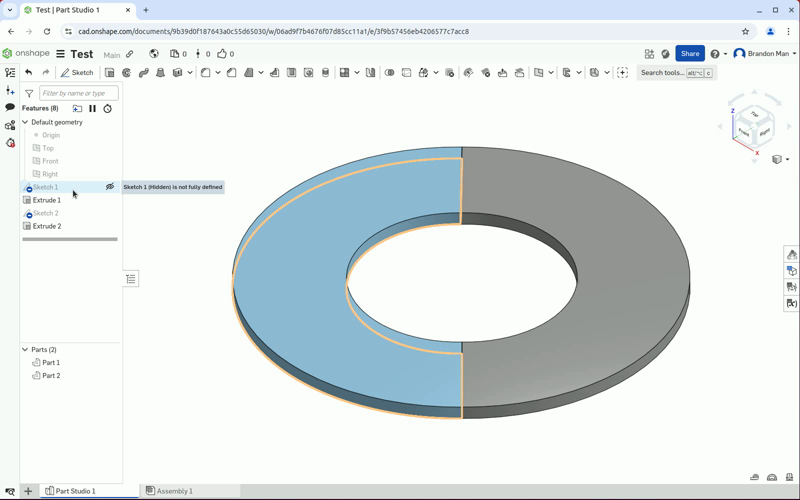
click(73, 189)